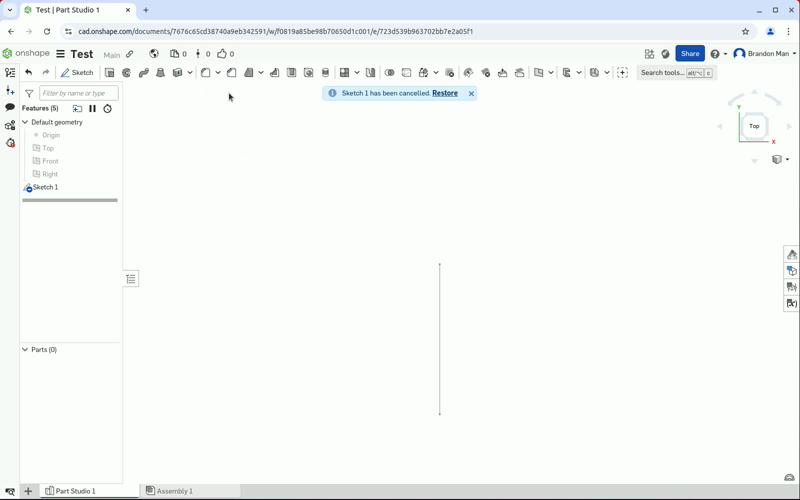
key(shift+h)
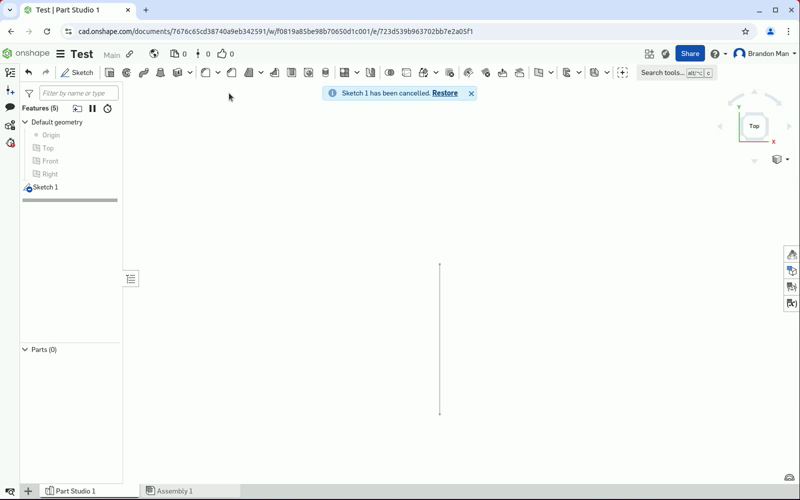
key(shift+s)
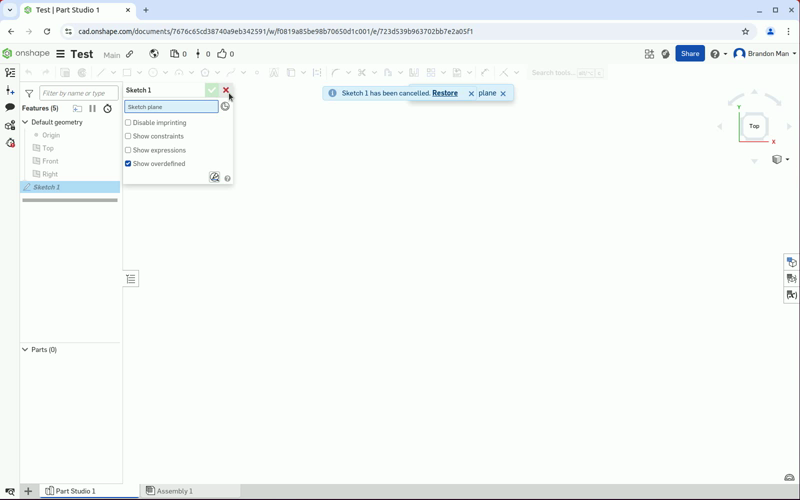
mouse_move(73, 150)
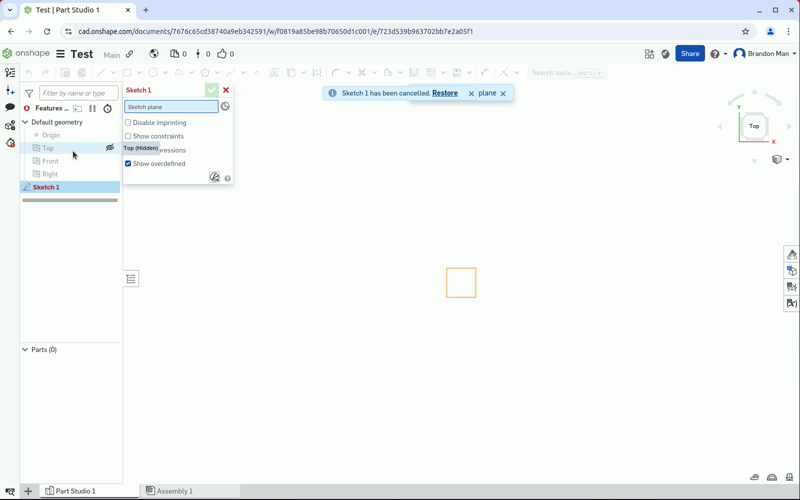
click(73, 150)
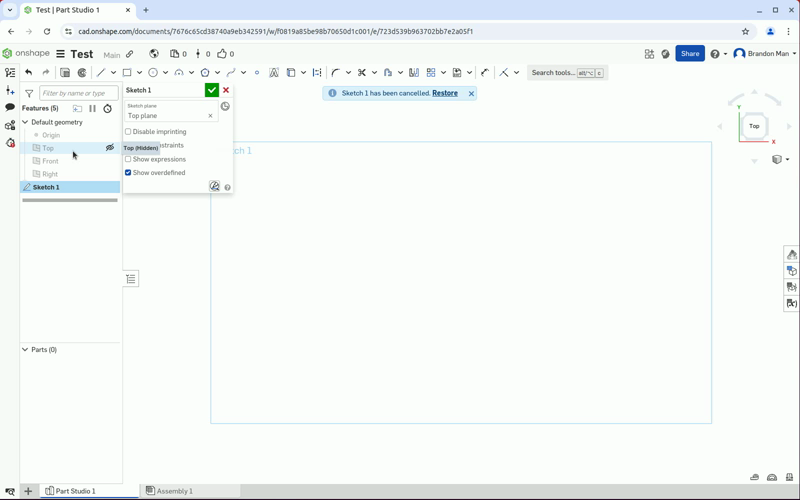
mouse_move(73, 352)
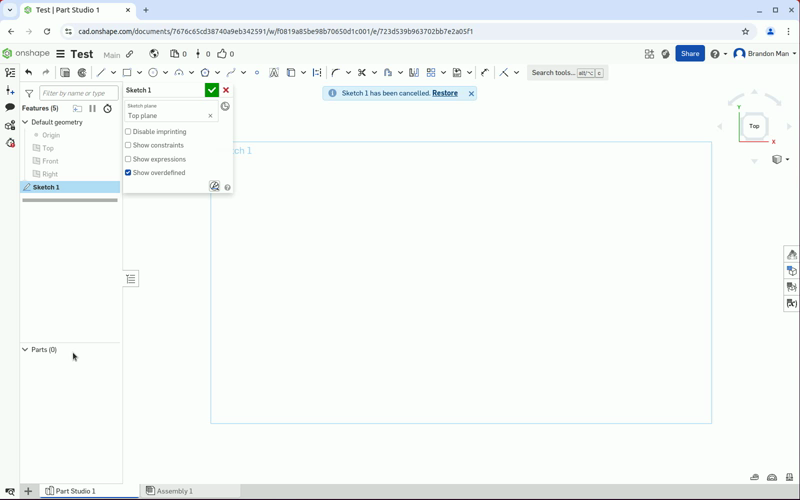
key(y)
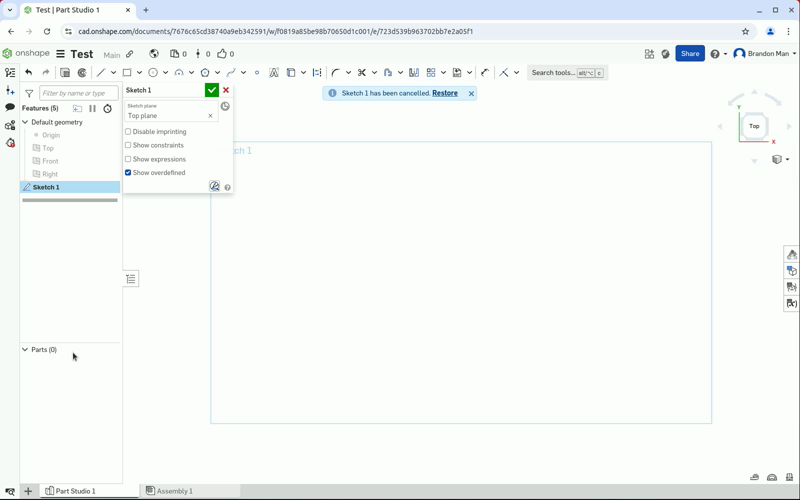
key(l)
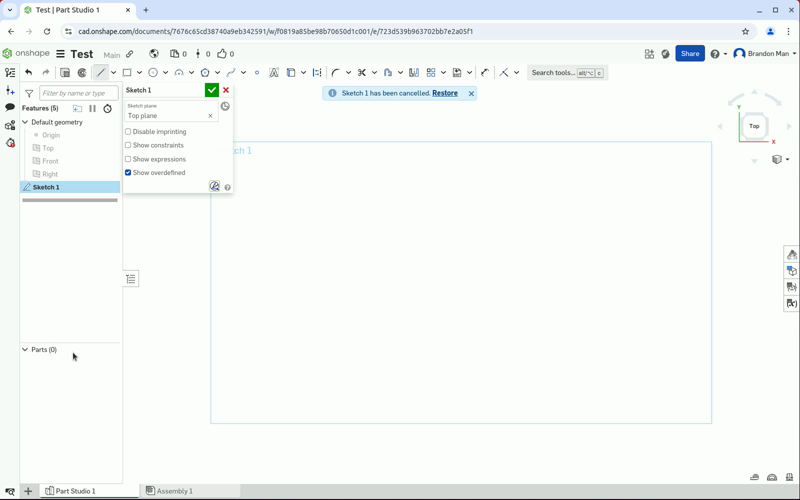
key_down(shift)
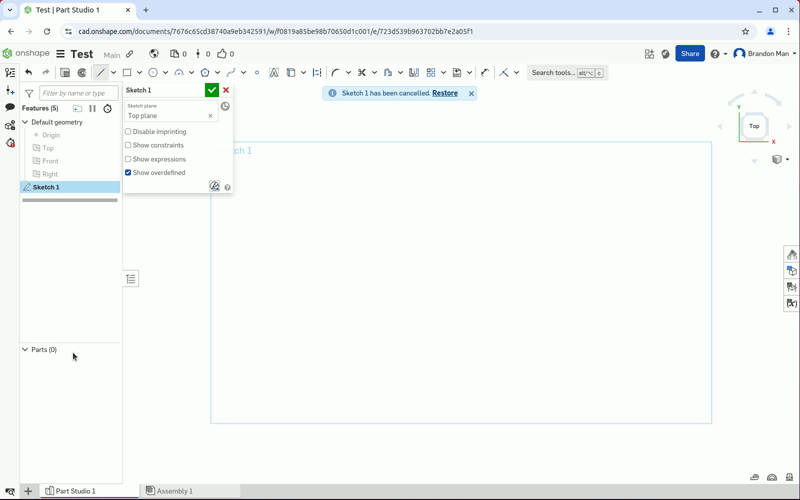
mouse_move(460, 282)
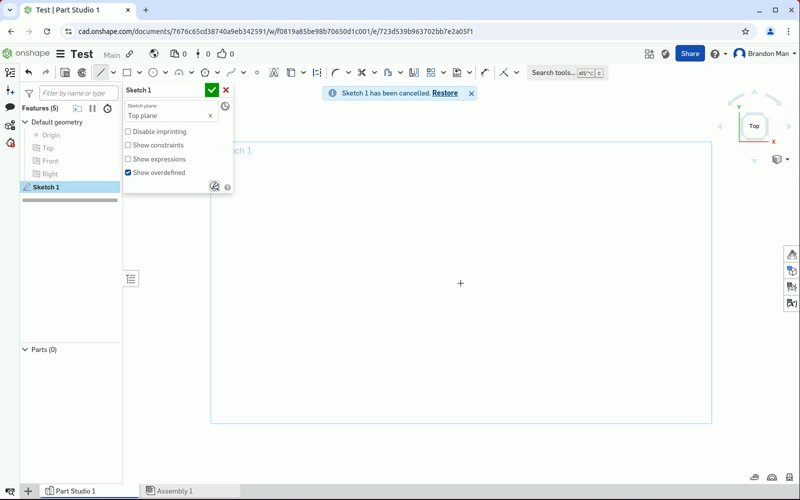
click(460, 282)
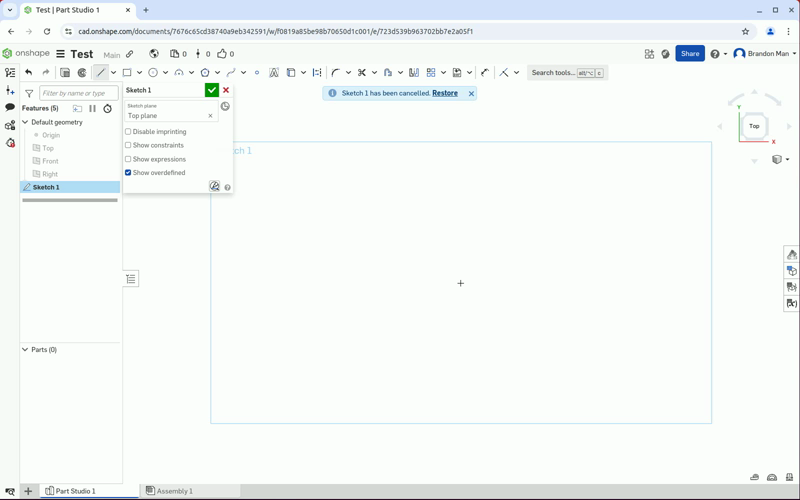
key_up(shift)
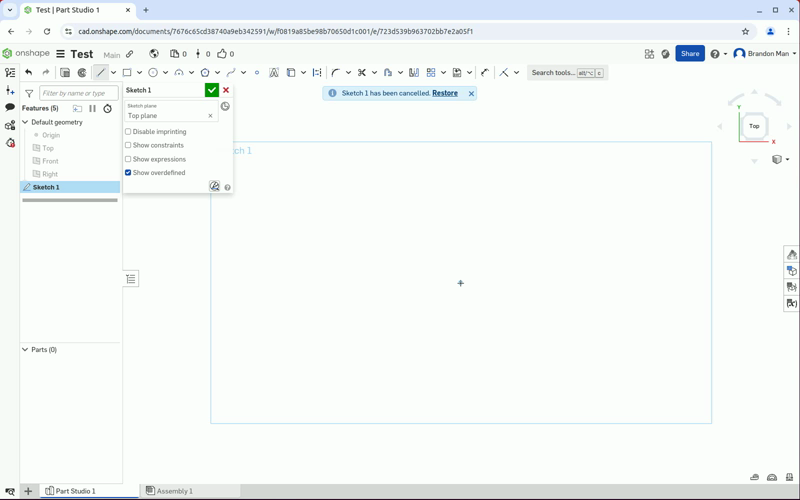
key_down(shift)
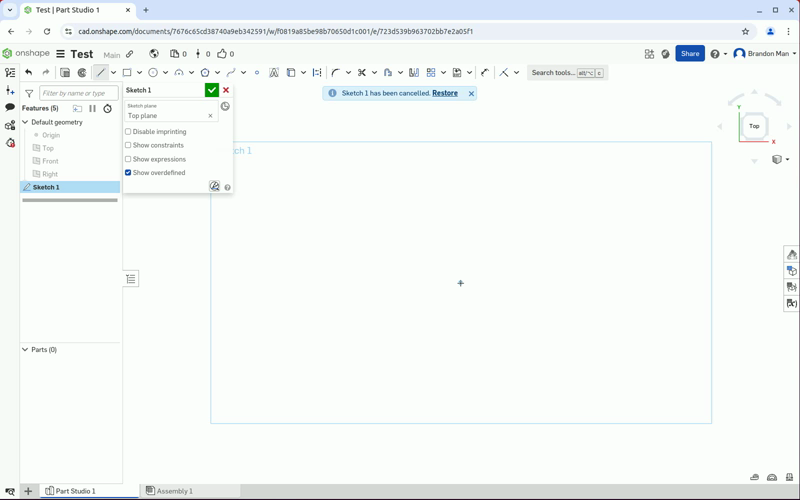
mouse_move(535, 282)
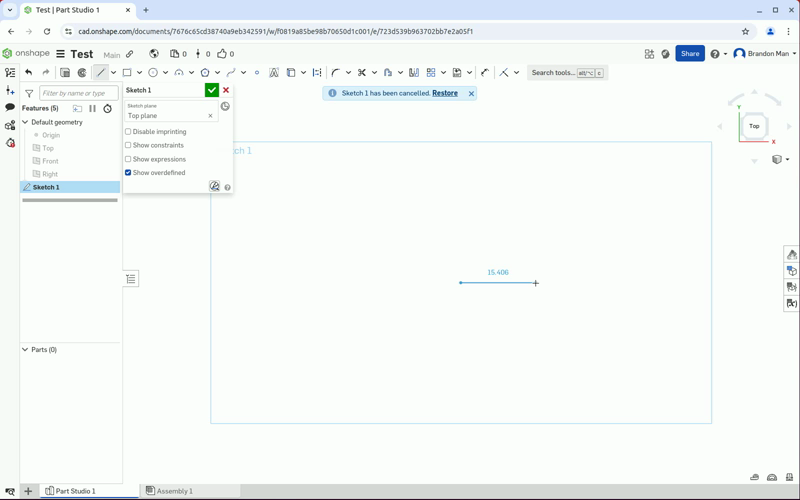
click(535, 282)
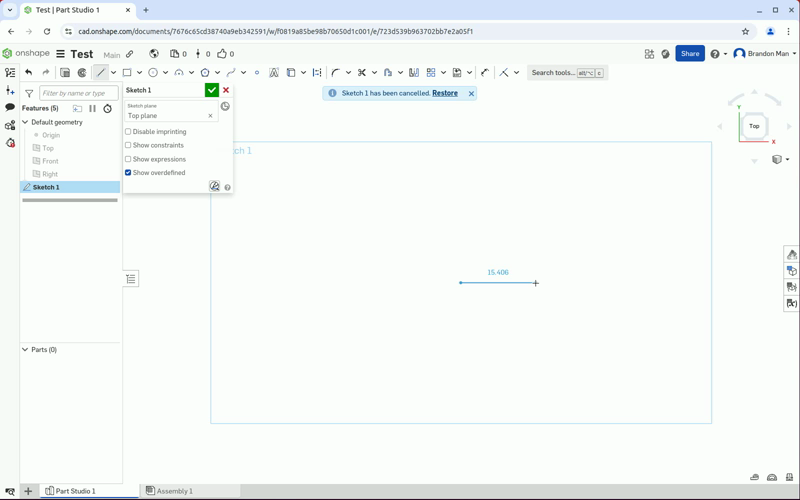
key_up(shift)
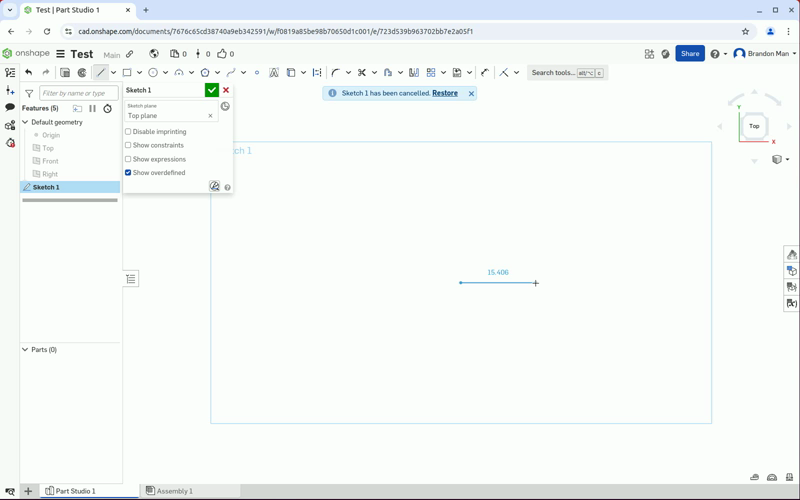
key_down(shift)
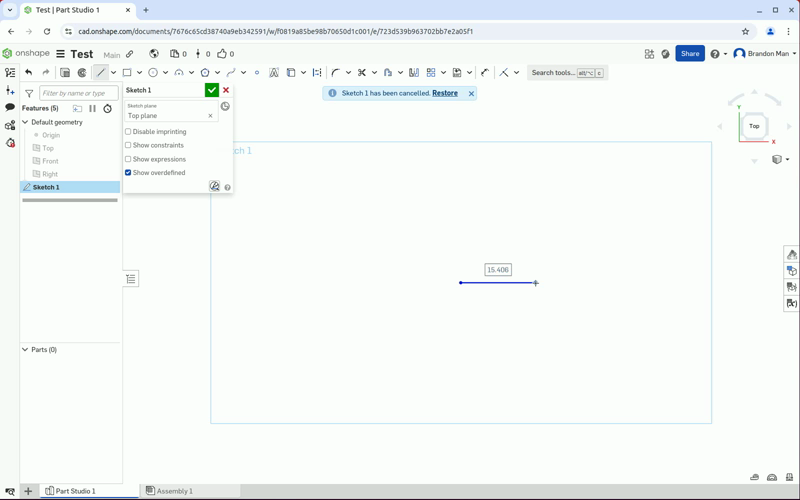
mouse_move(535, 170)
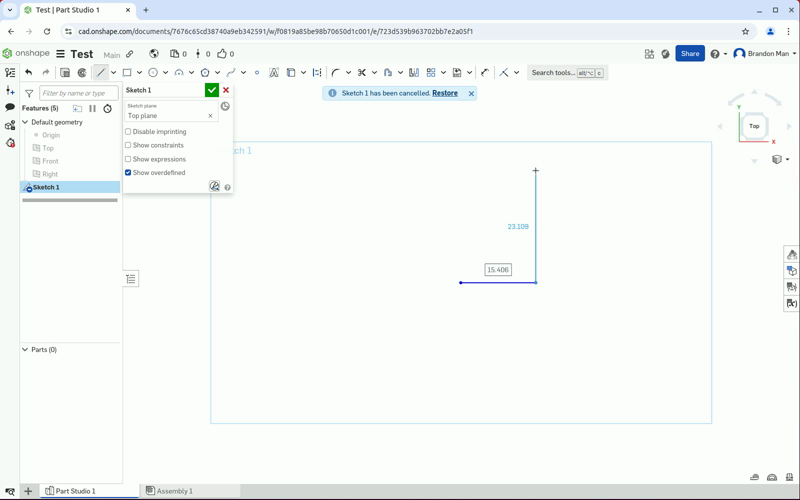
click(535, 170)
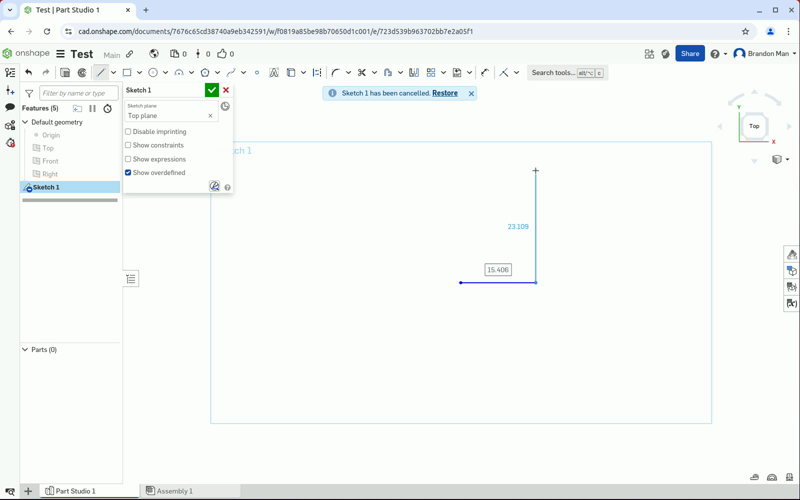
key_up(shift)
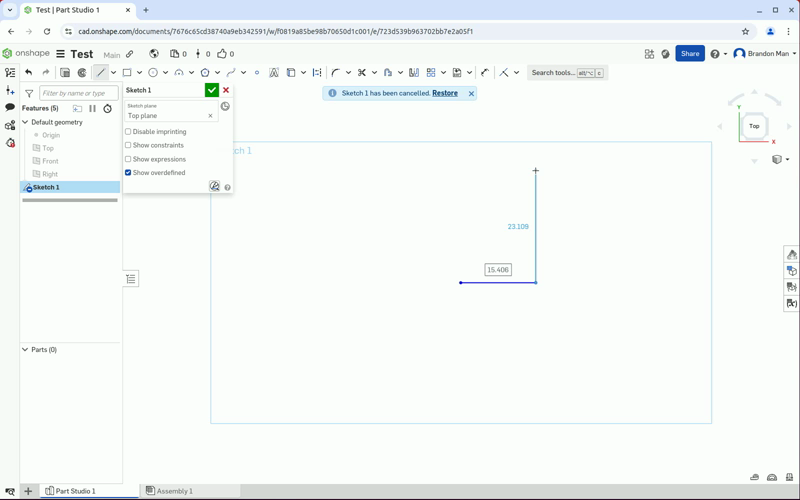
key_down(shift)
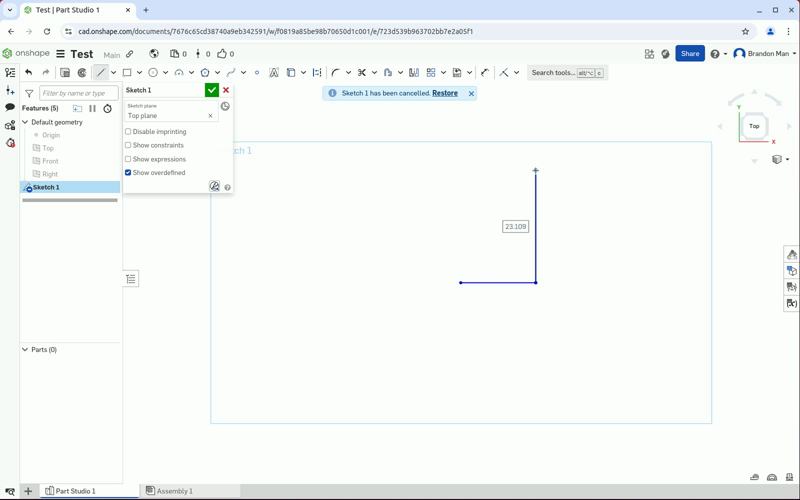
mouse_move(460, 170)
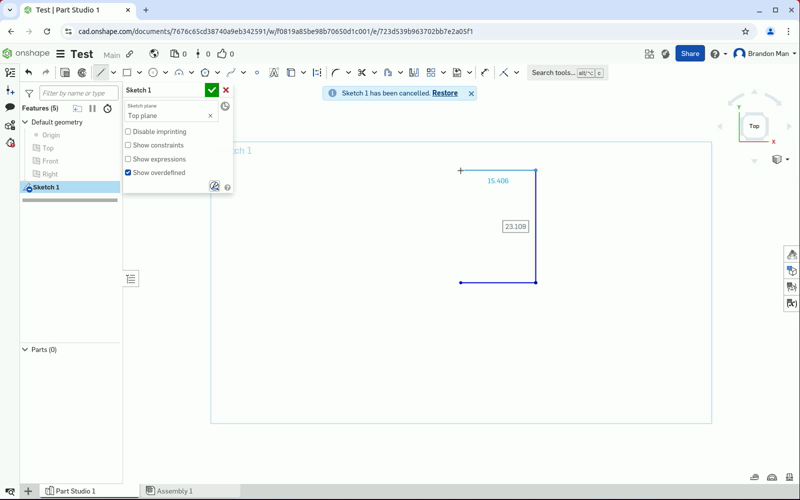
click(460, 170)
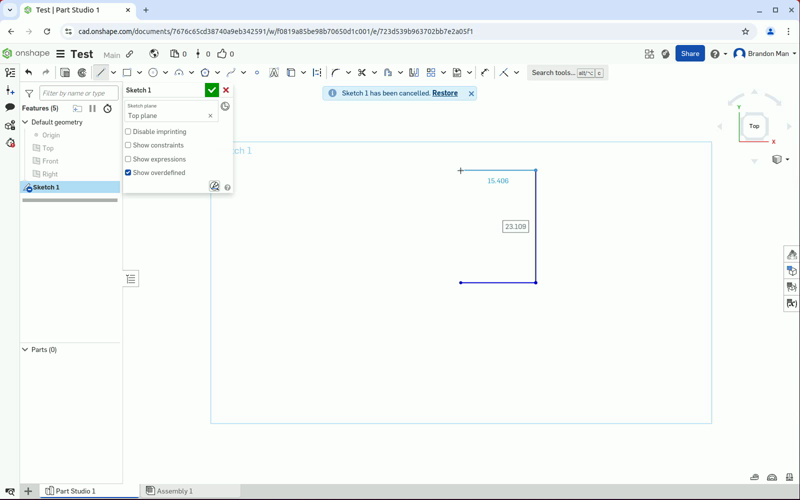
key_up(shift)
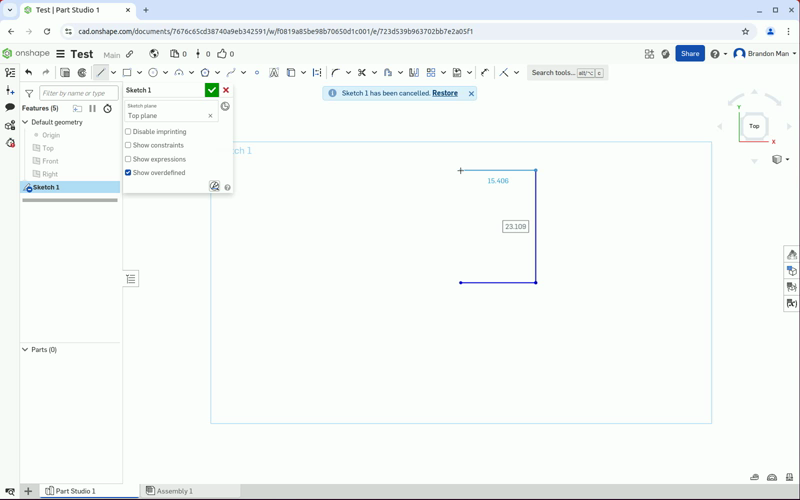
key_down(shift)
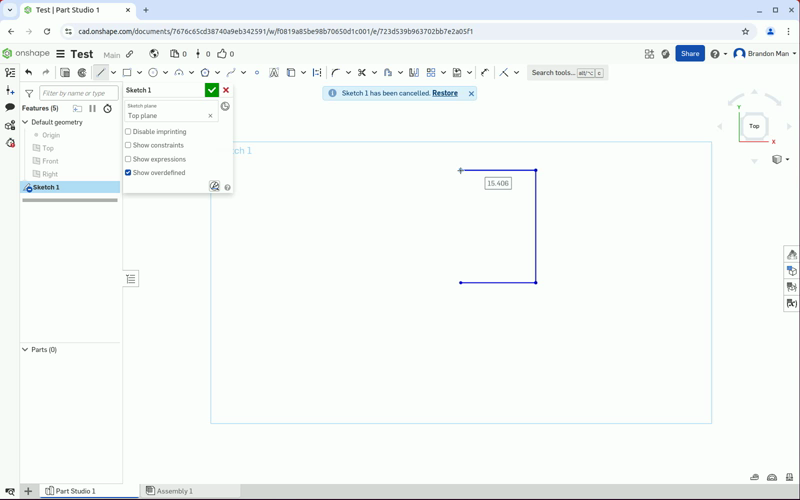
mouse_move(460, 282)
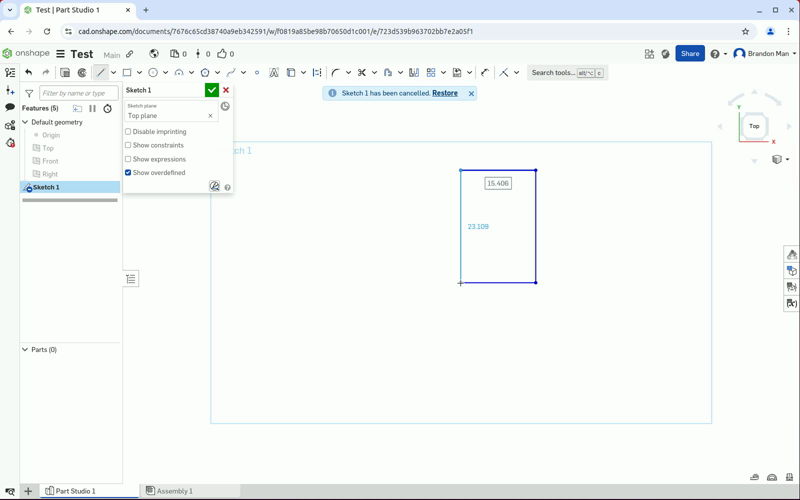
key_up(shift)
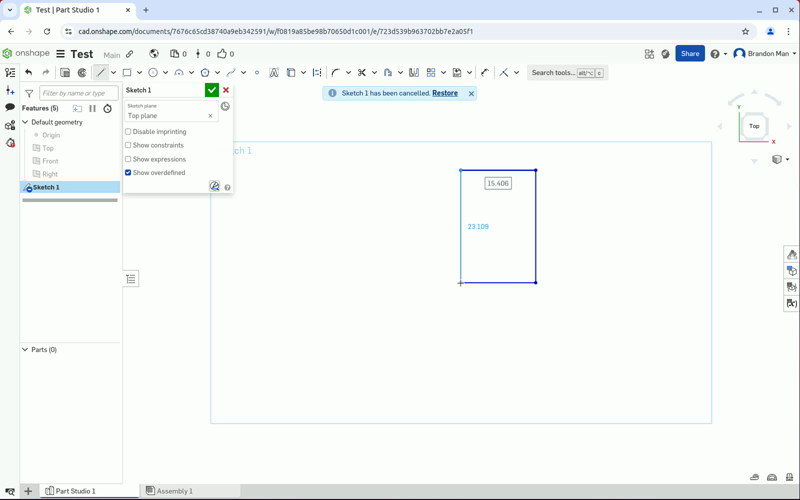
click(460, 282)
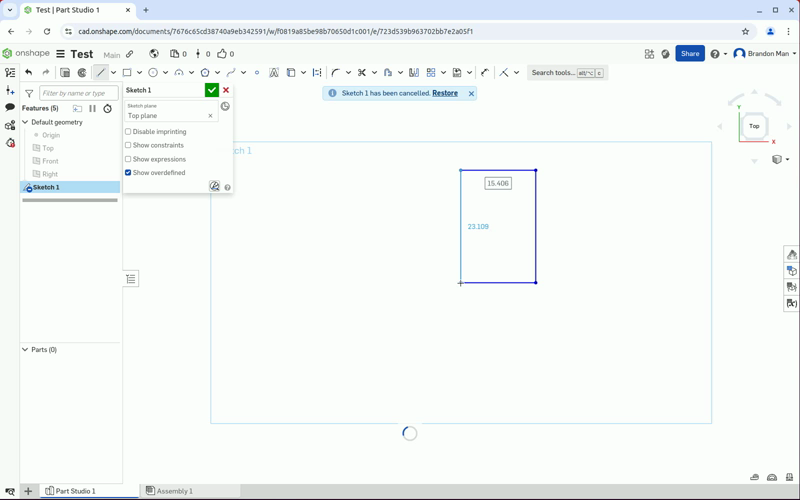
key(esc)
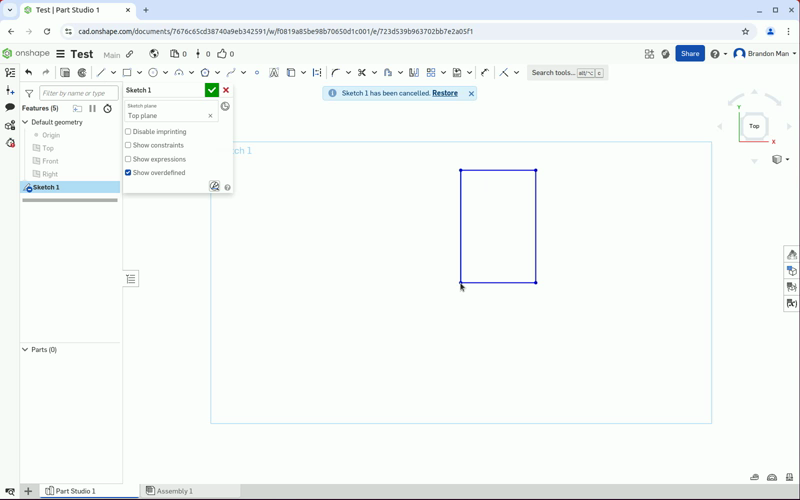
mouse_move(495, 182)
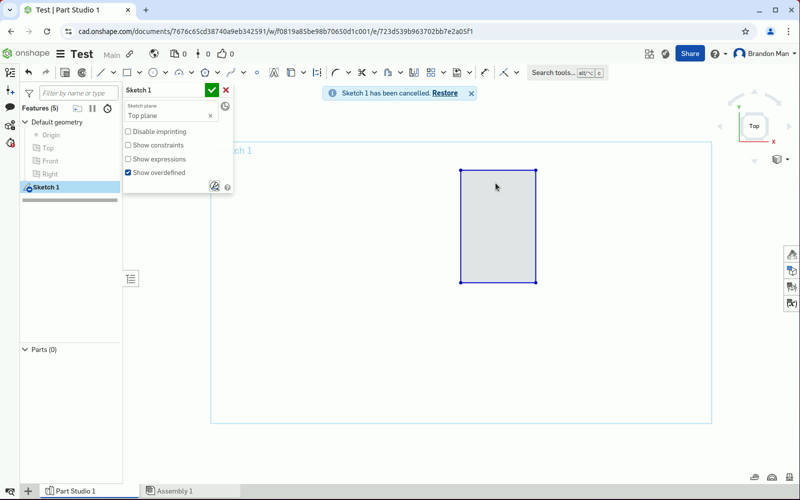
click(495, 182)
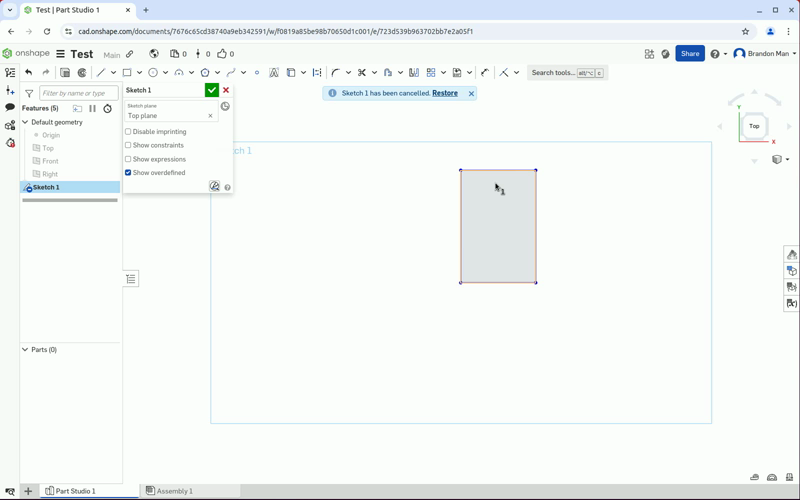
mouse_move(73, 352)
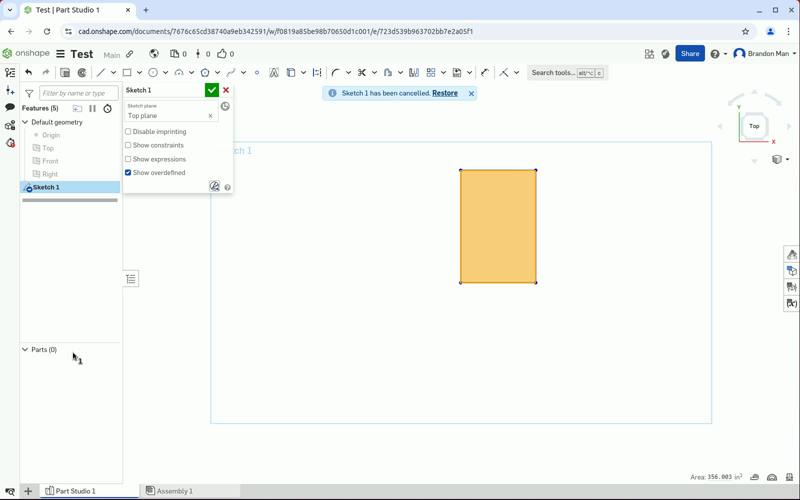
key(shift+y)
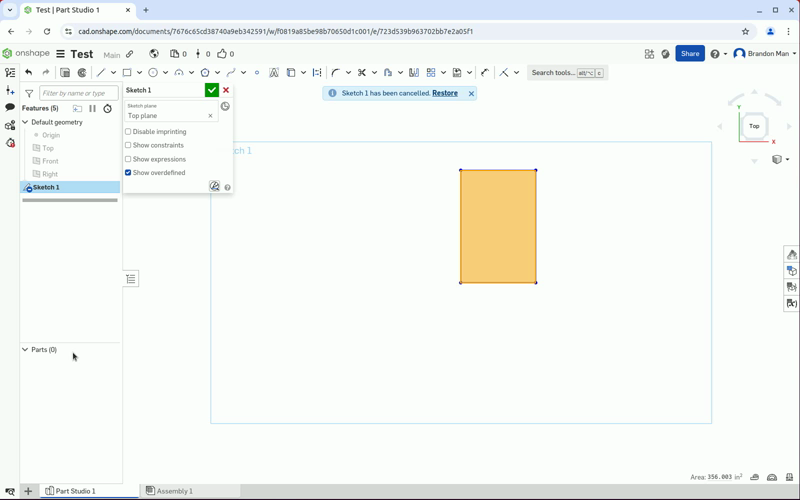
key(shift+e)
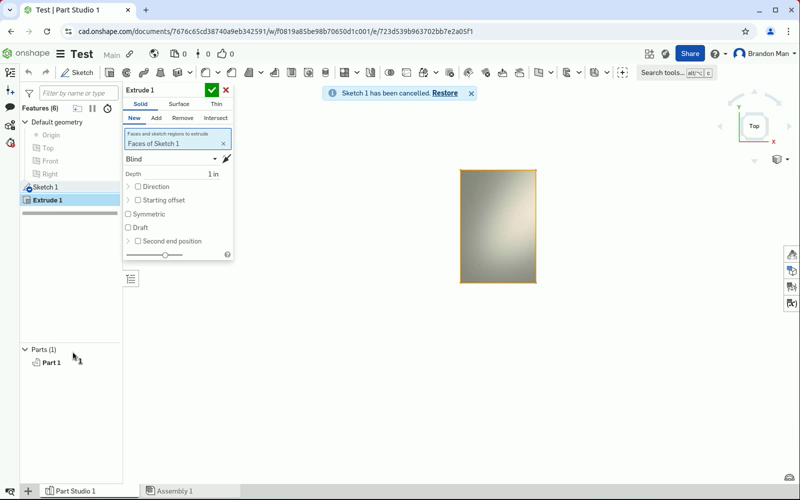
mouse_move(143, 106)
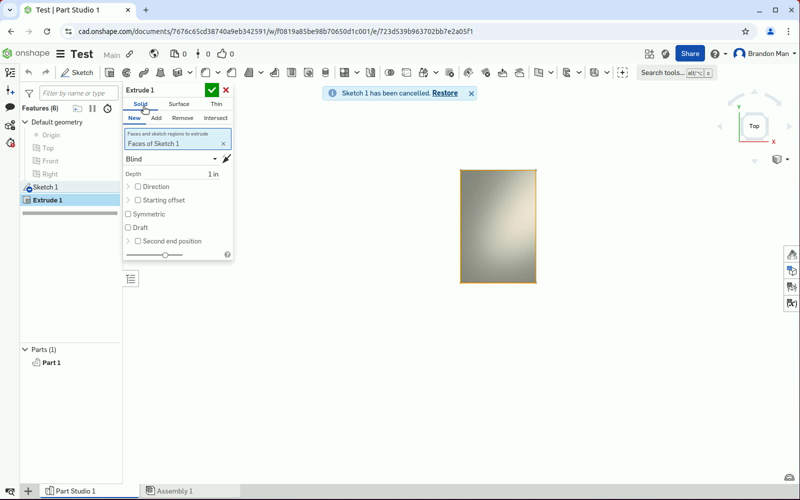
click(143, 106)
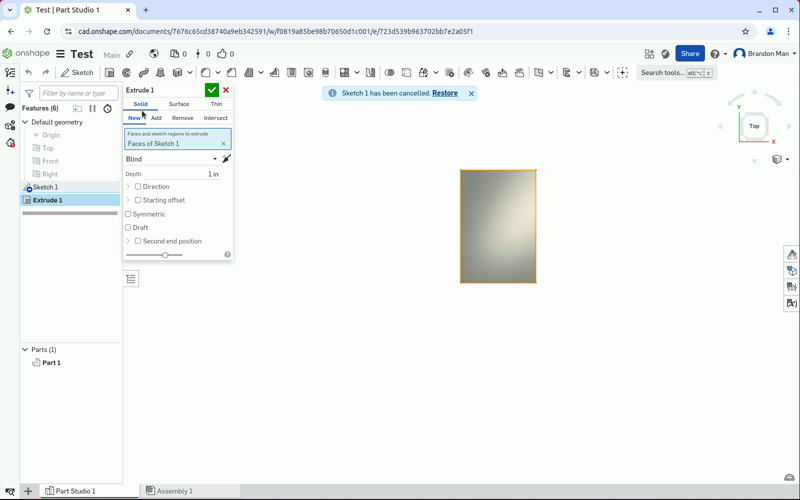
mouse_move(137, 120)
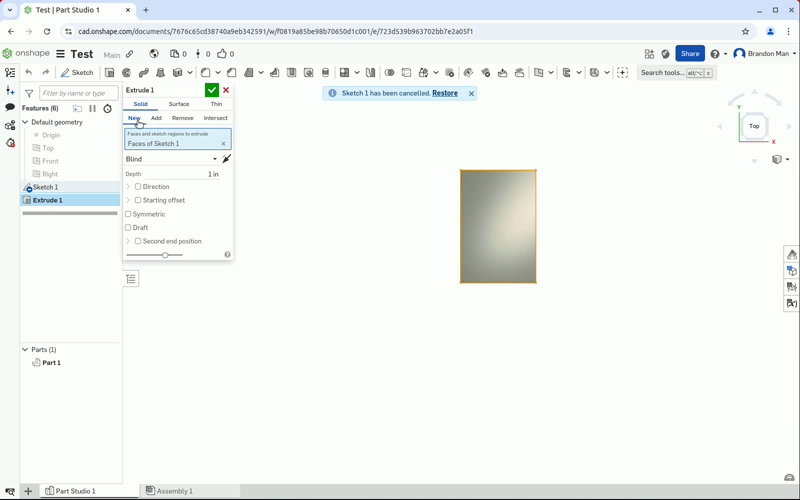
click(137, 120)
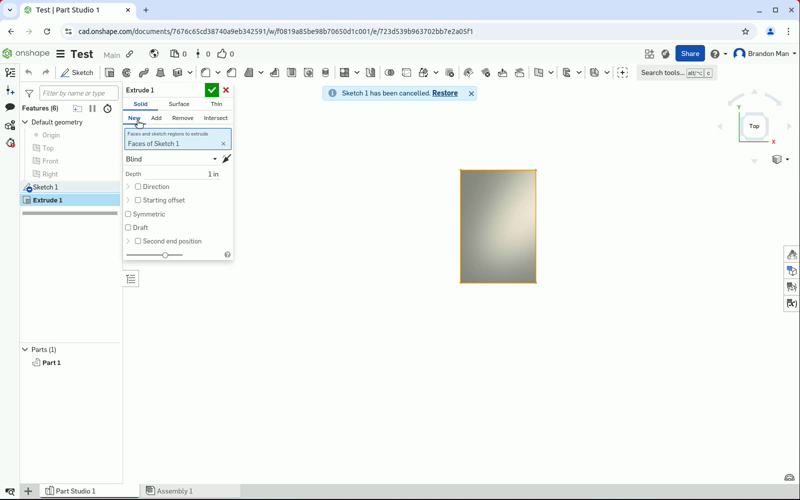
key(tab, 4)
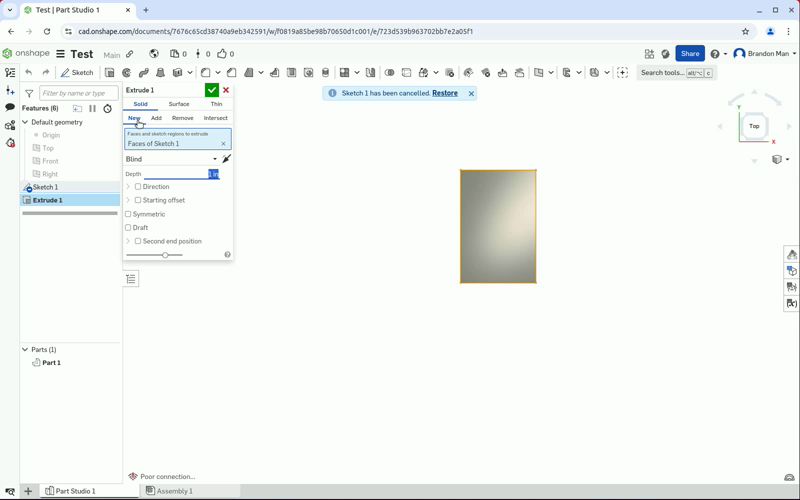
text(9.147)
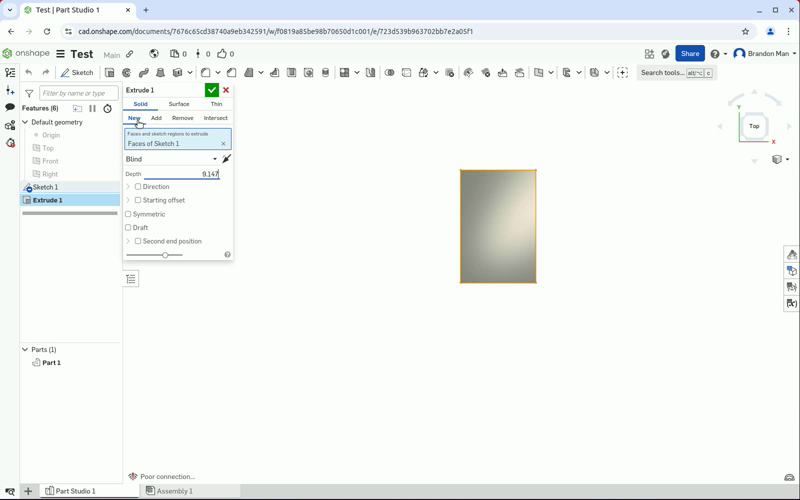
key(enter)
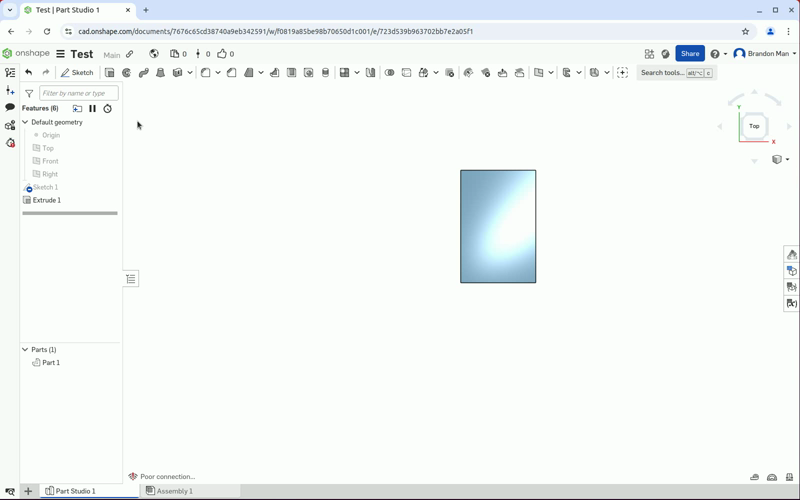
key(shift+h)
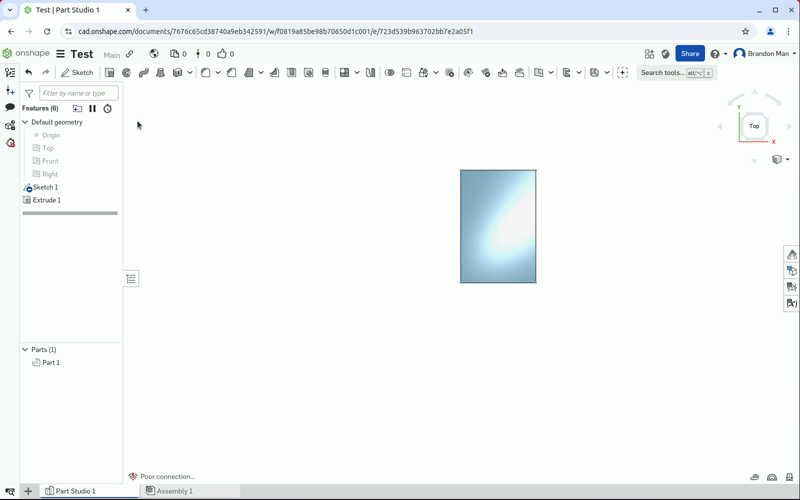
key(shift+h)
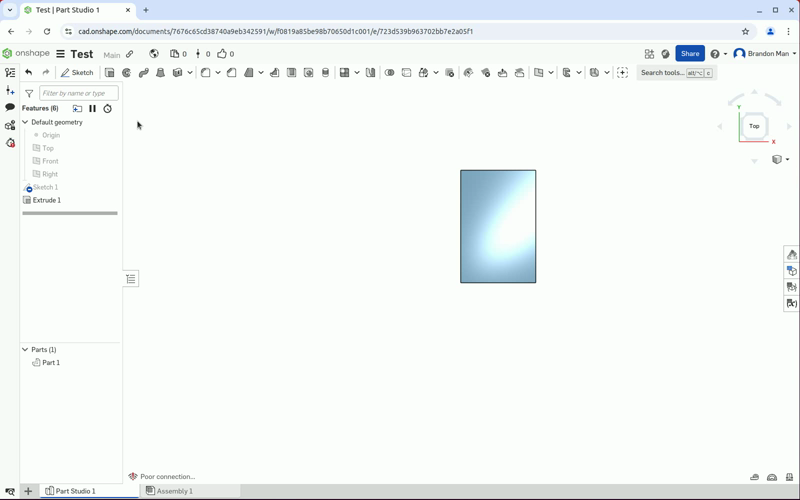
mouse_move(73, 189)
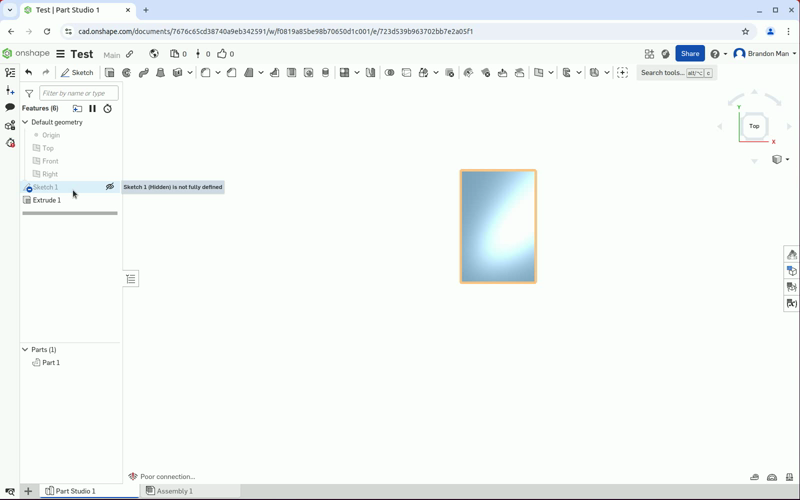
click(73, 189)
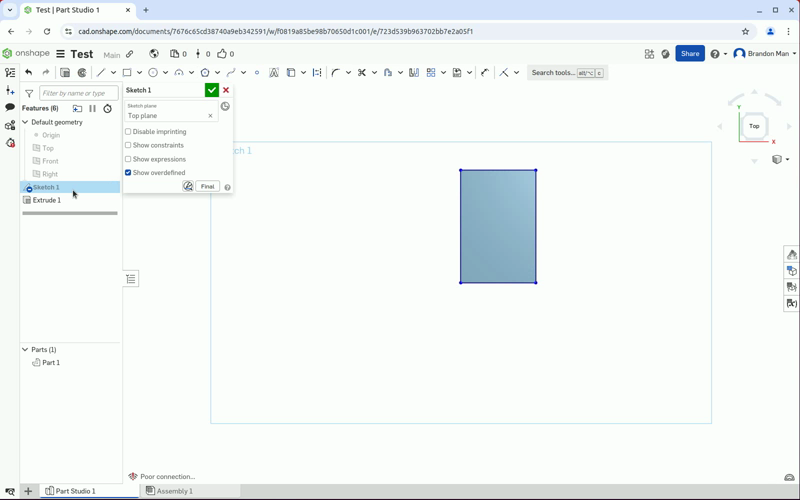
mouse_move(229, 92)
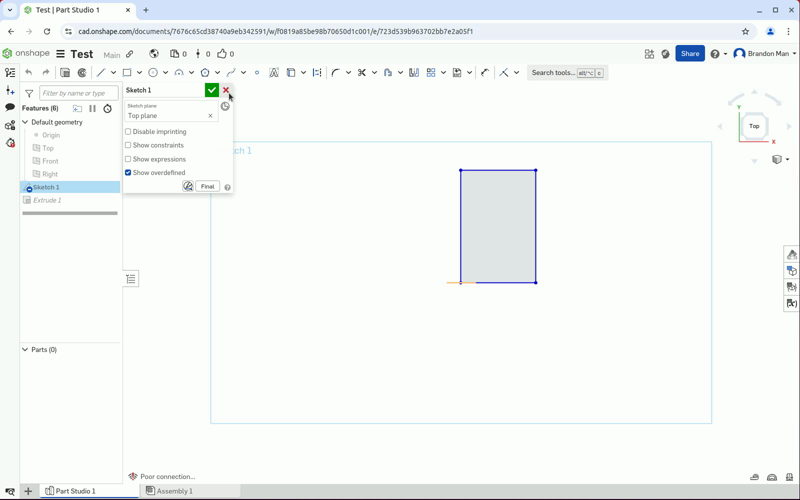
click(229, 92)
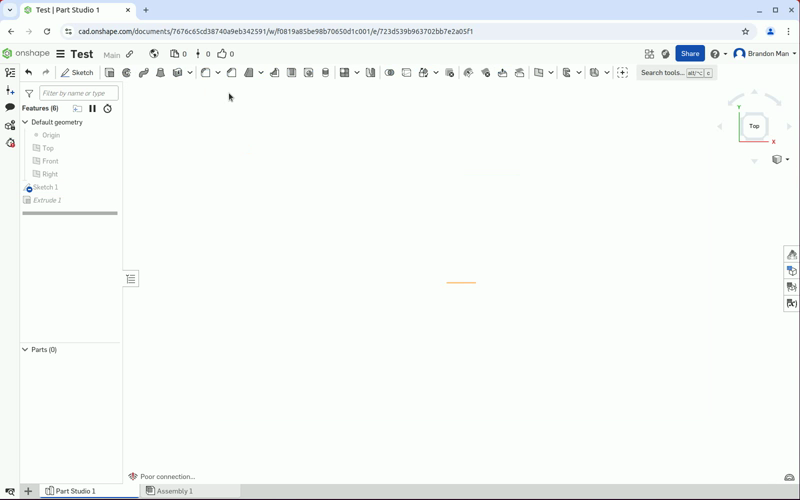
mouse_move(541, 75)
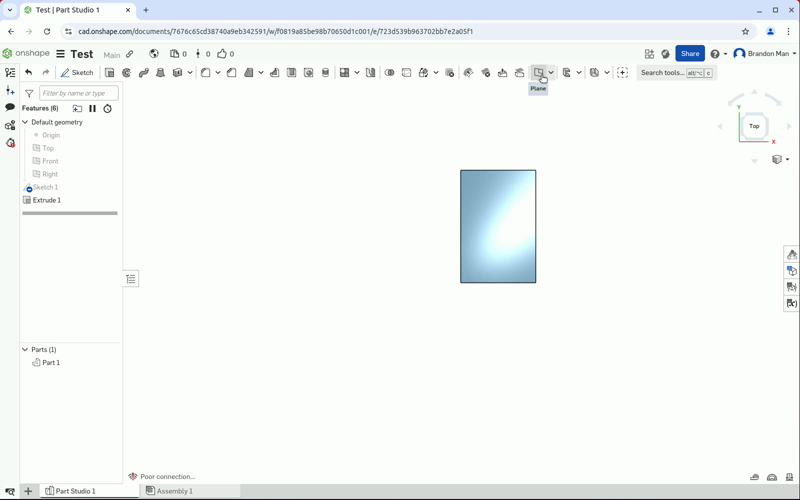
click(541, 75)
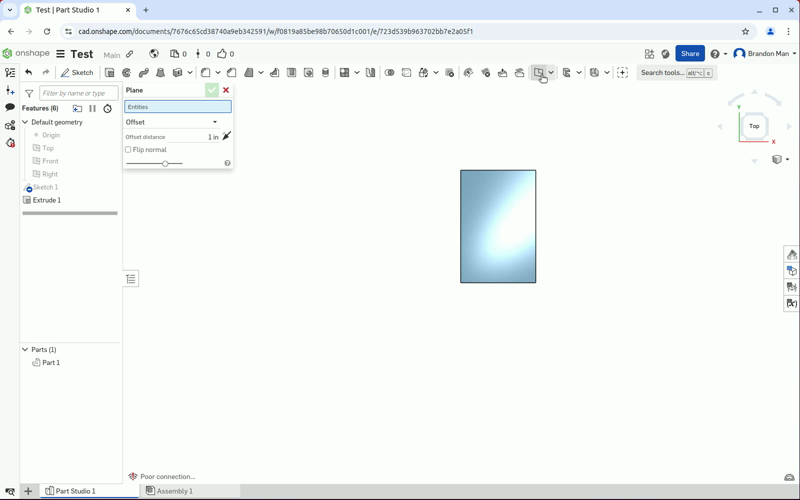
mouse_move(73, 150)
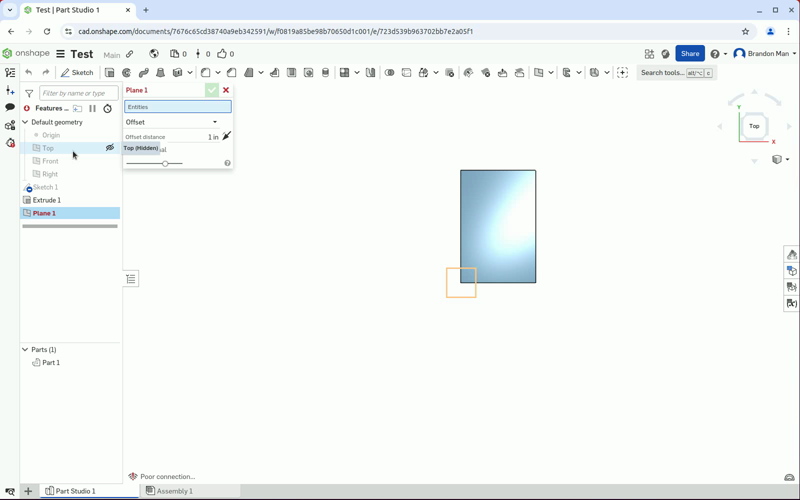
click(73, 150)
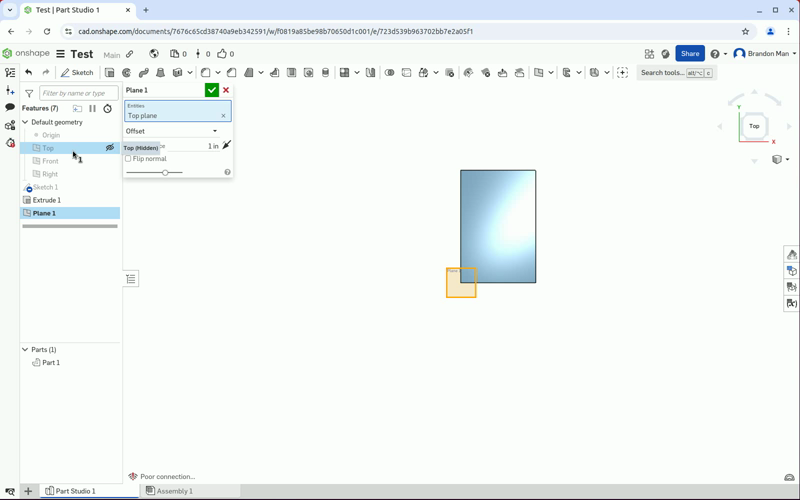
key(tab, 2)
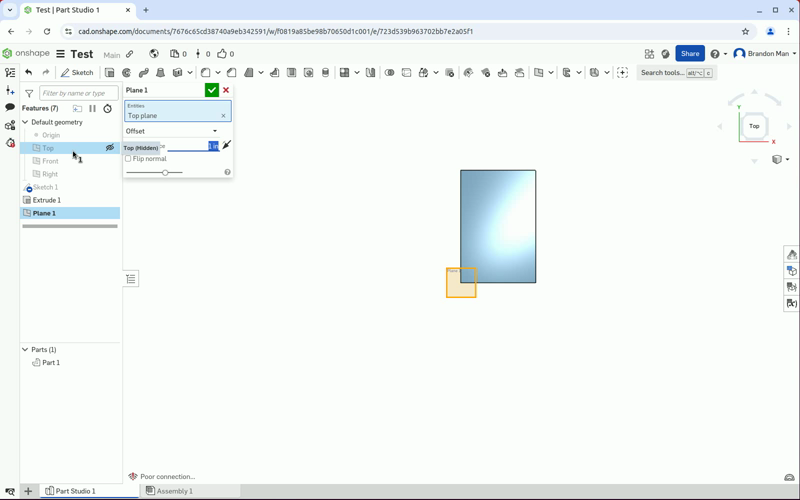
text(9.151)
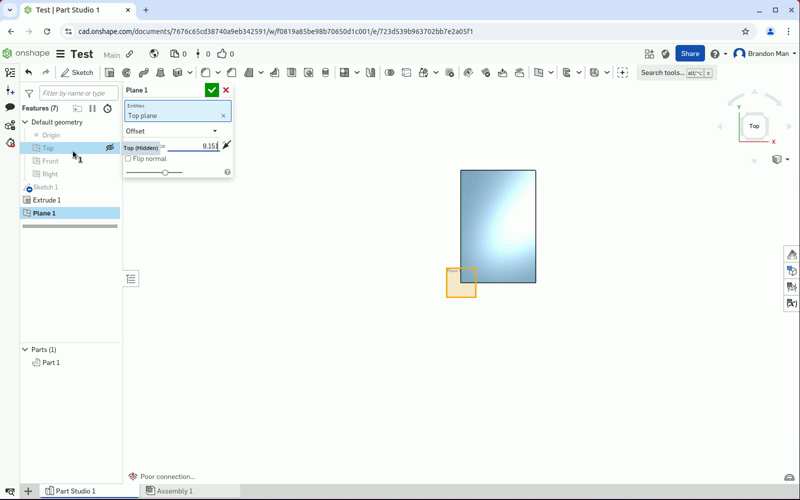
key(enter, 2)
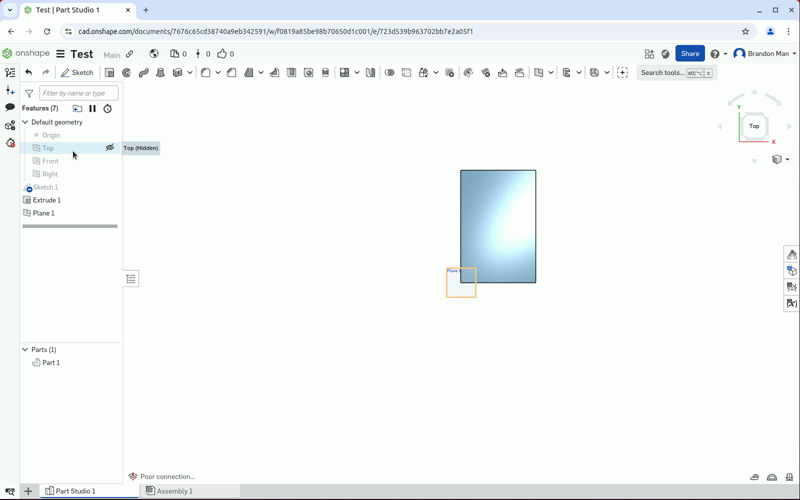
key(shift+s)
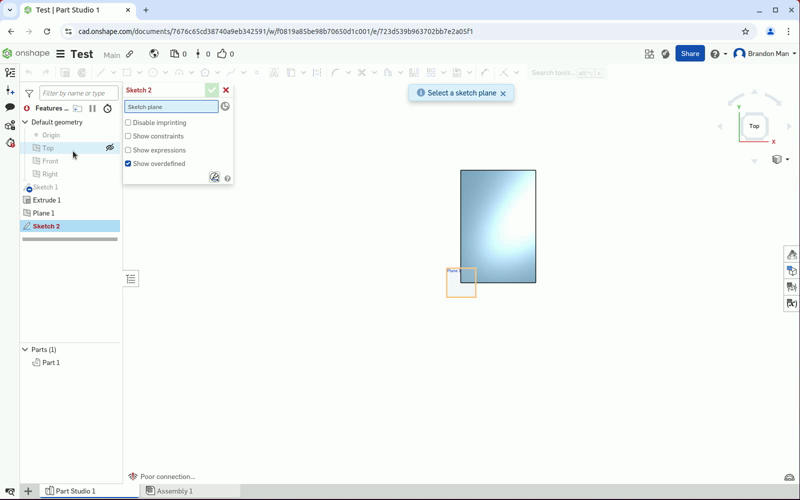
mouse_move(73, 215)
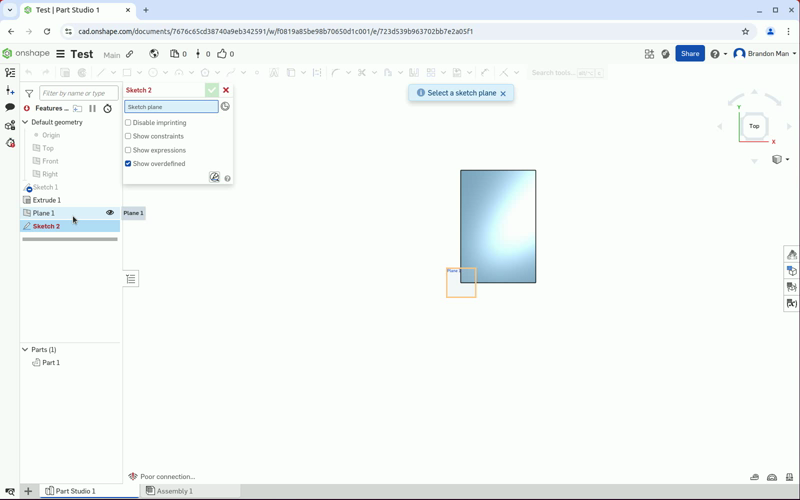
click(73, 215)
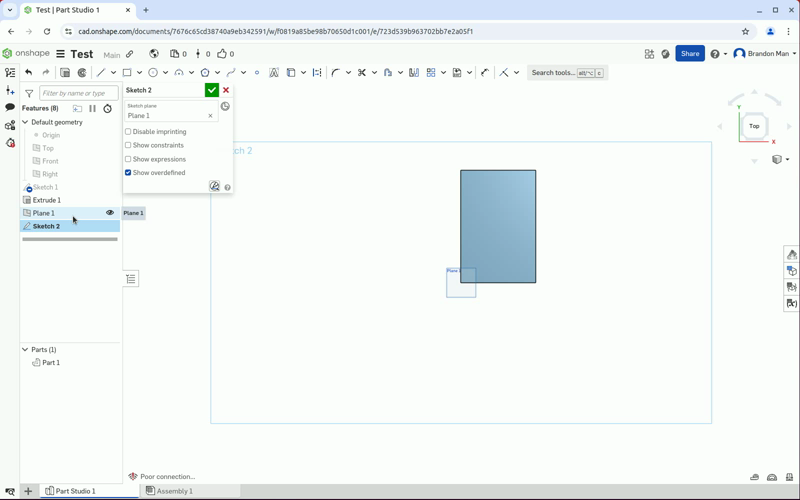
mouse_move(73, 352)
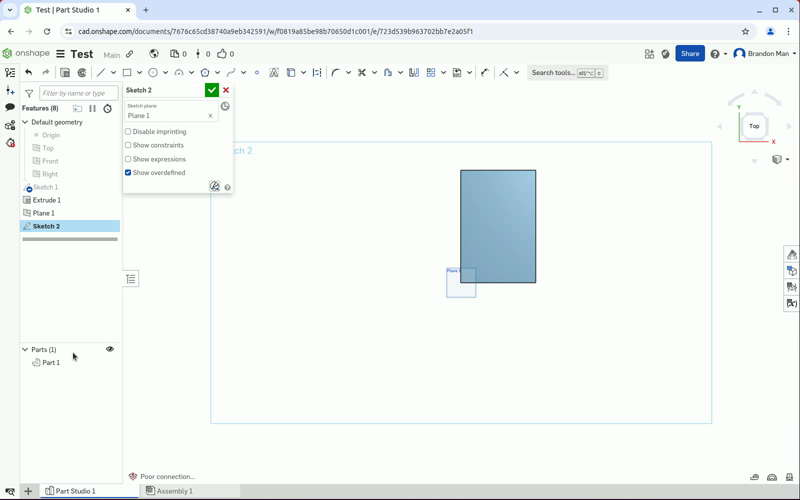
key(y)
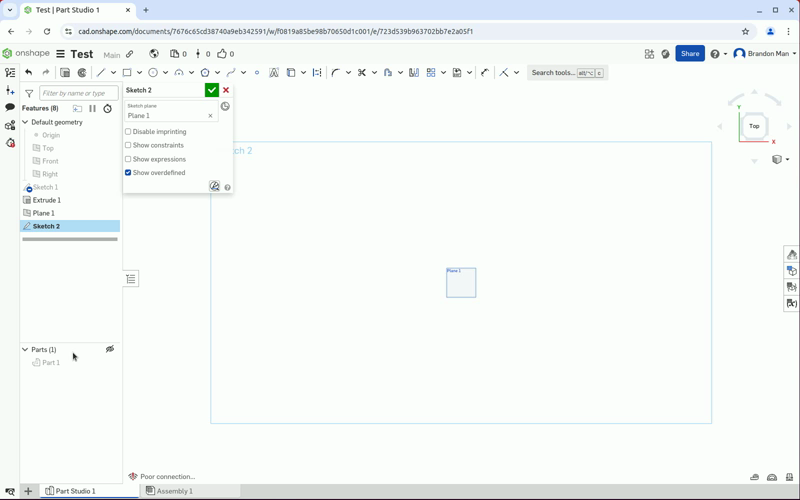
key(l)
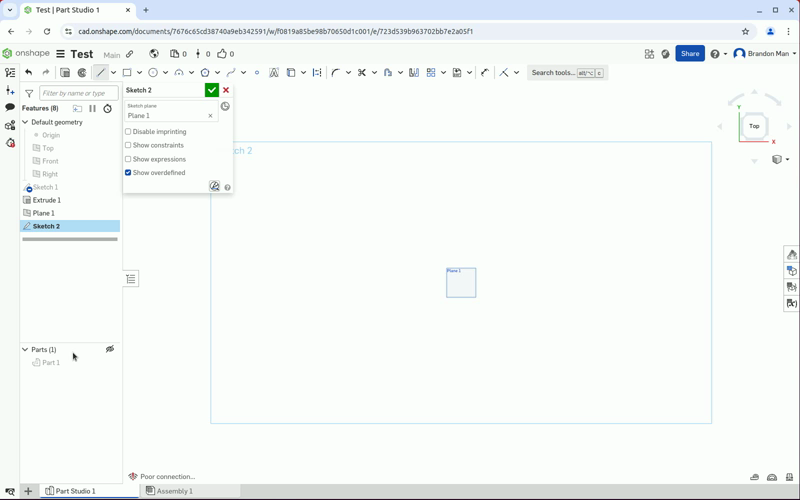
key_down(shift)
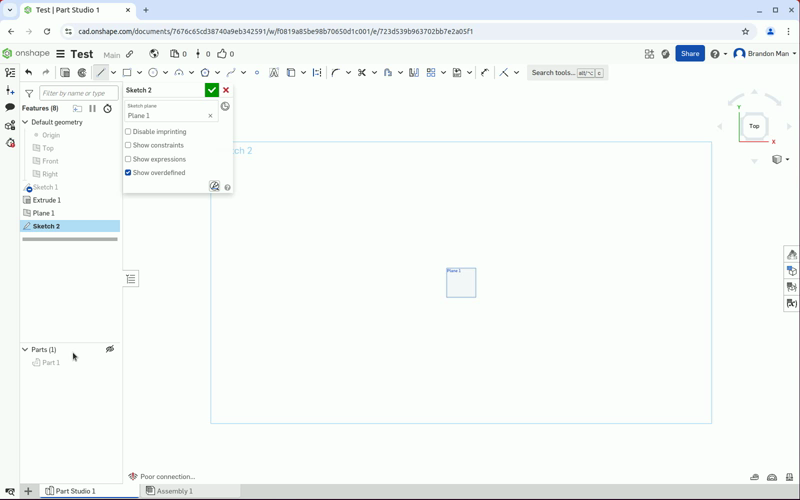
mouse_move(460, 282)
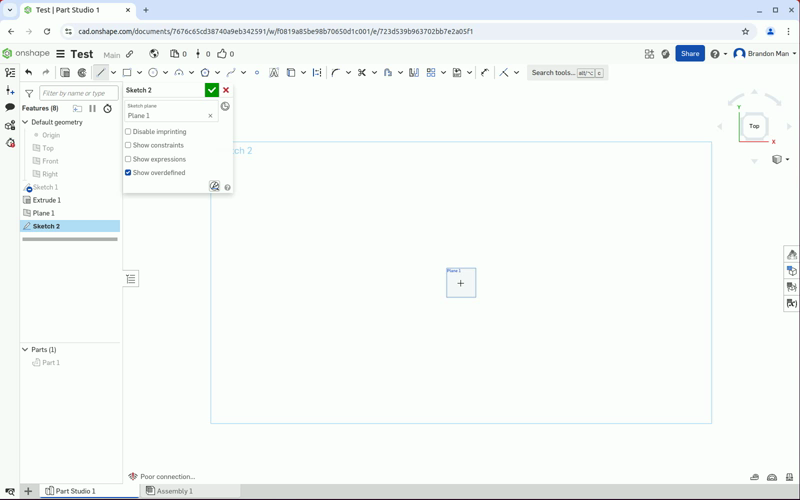
click(460, 282)
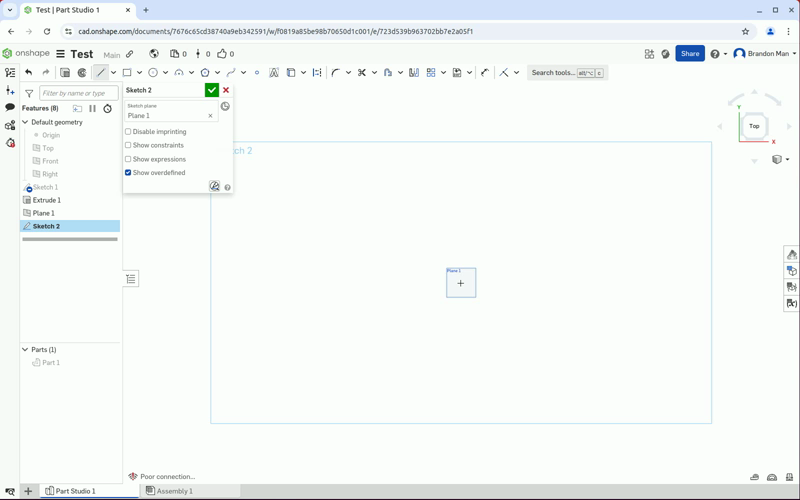
key_up(shift)
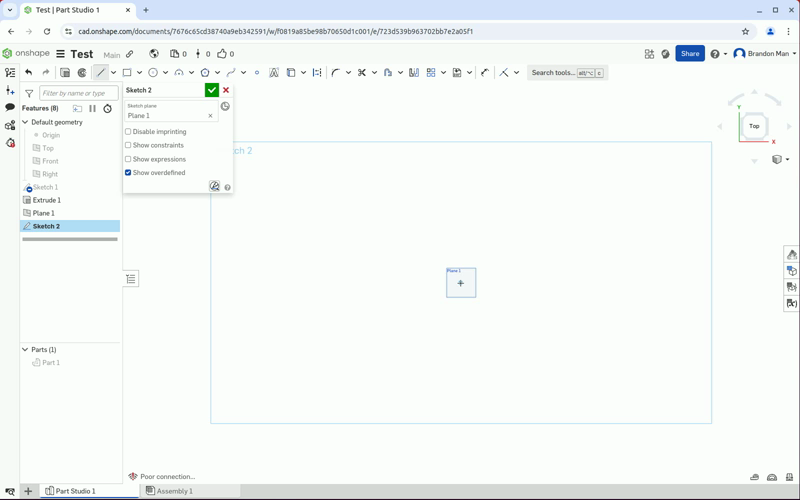
key_down(shift)
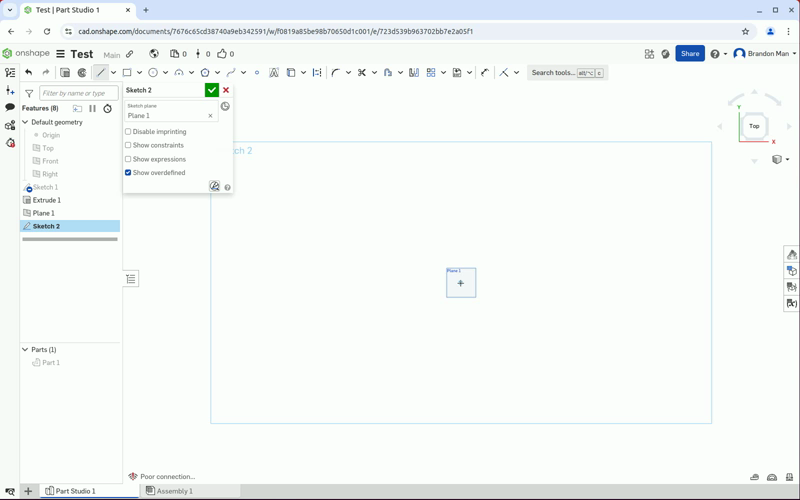
mouse_move(490, 282)
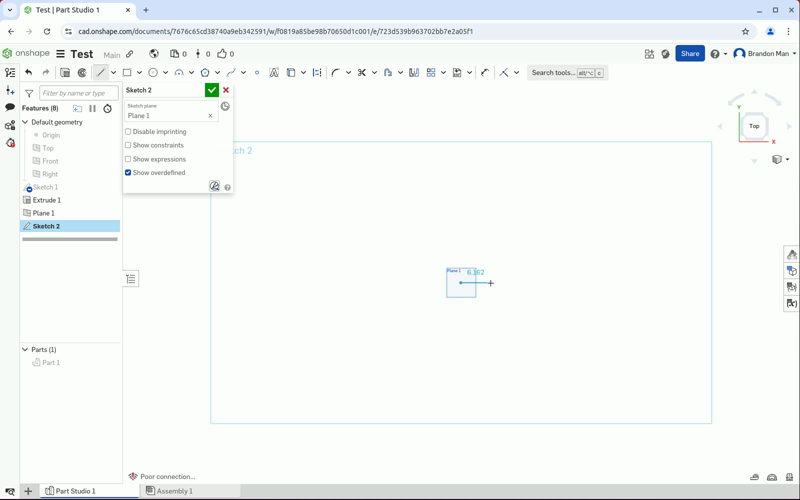
mouse_move(483, 282)
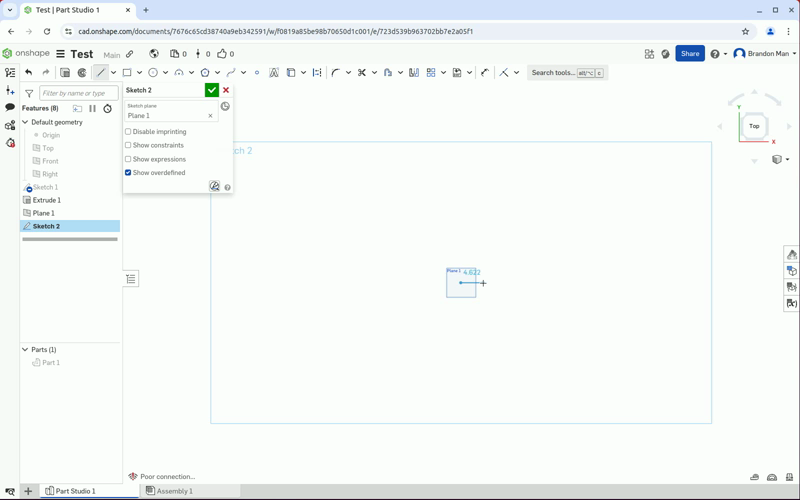
click(483, 282)
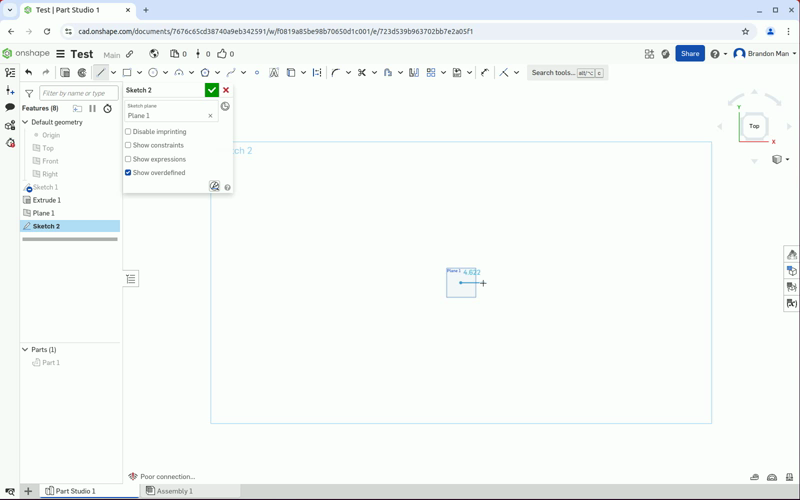
key_up(shift)
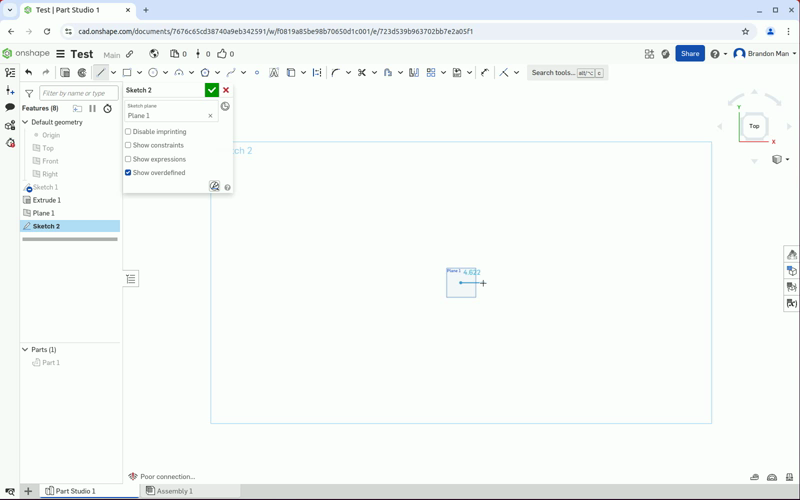
key_down(shift)
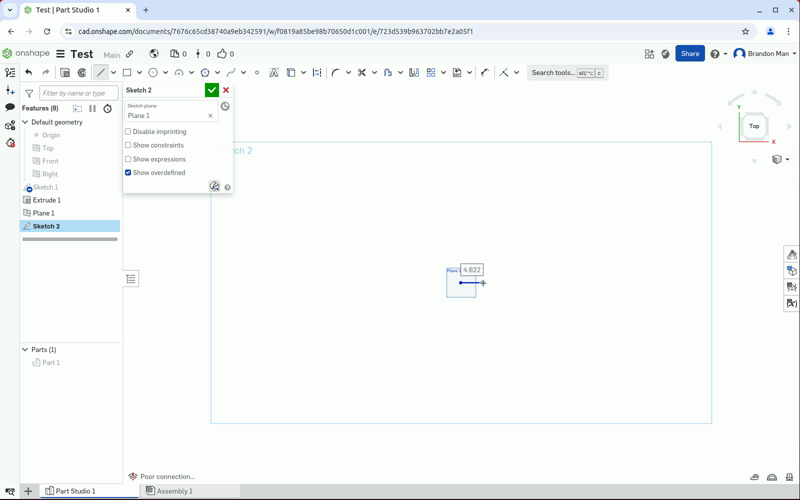
mouse_move(483, 170)
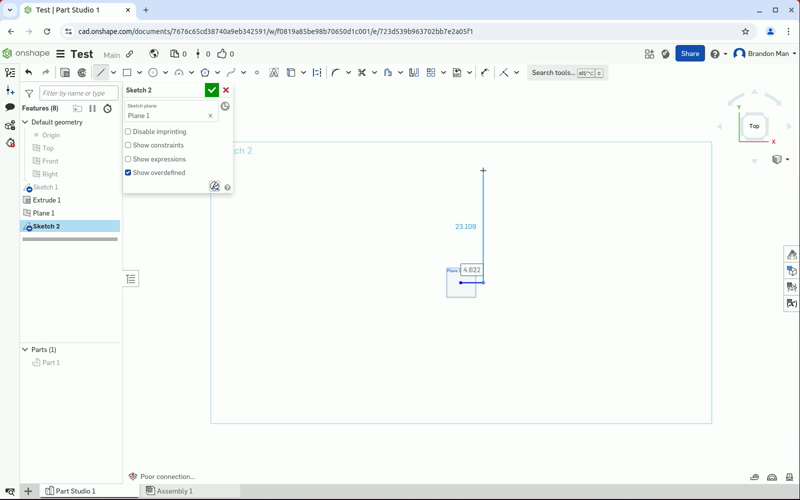
click(483, 170)
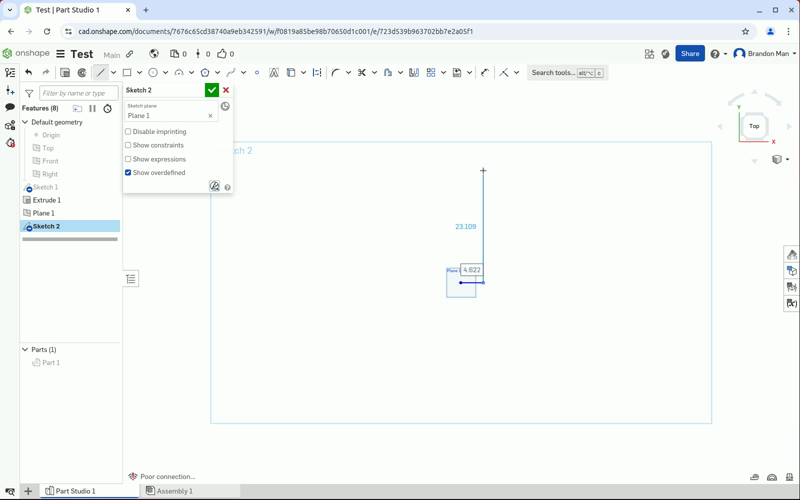
key_up(shift)
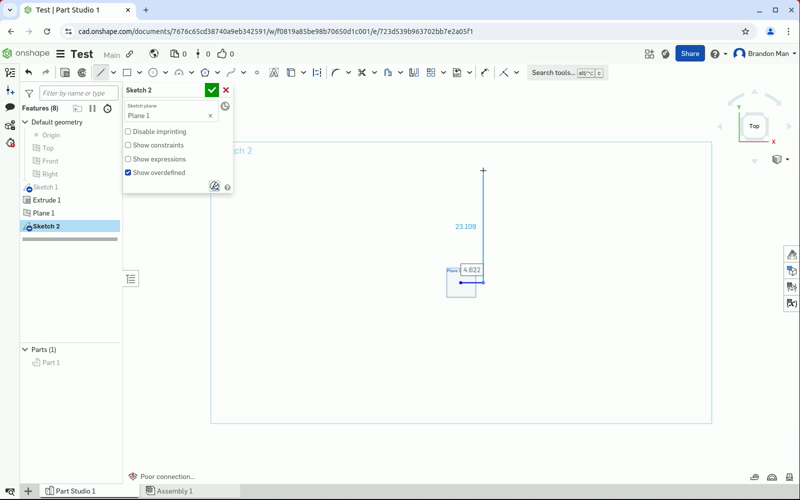
key_down(shift)
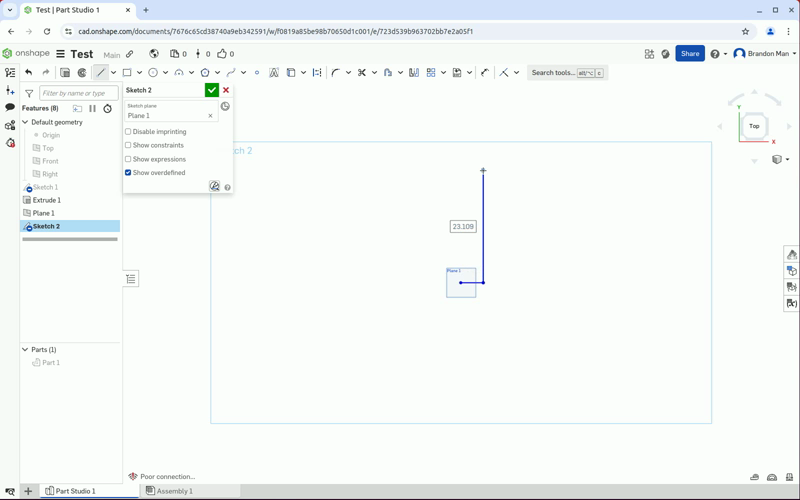
mouse_move(513, 170)
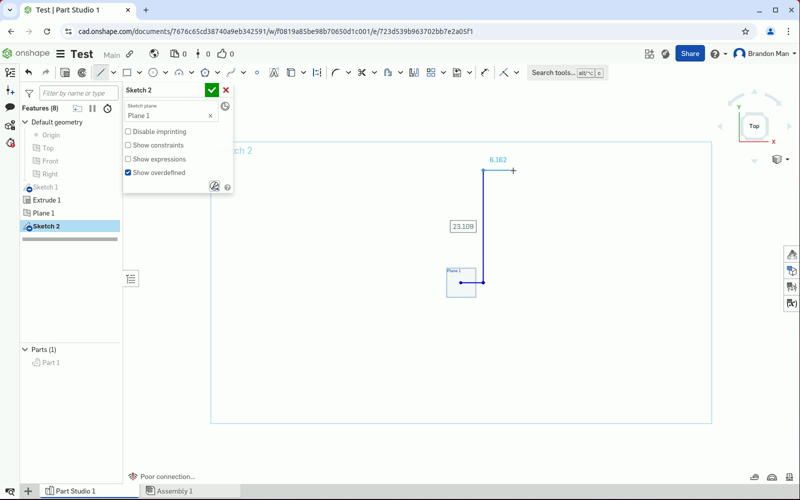
mouse_move(460, 170)
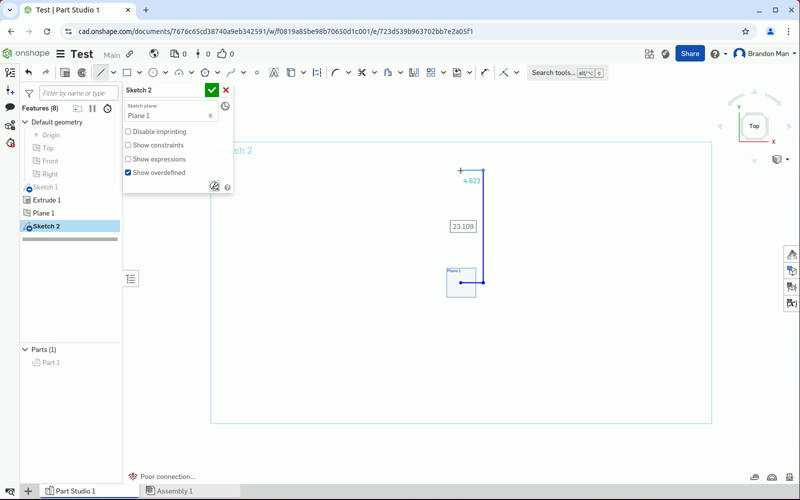
click(460, 170)
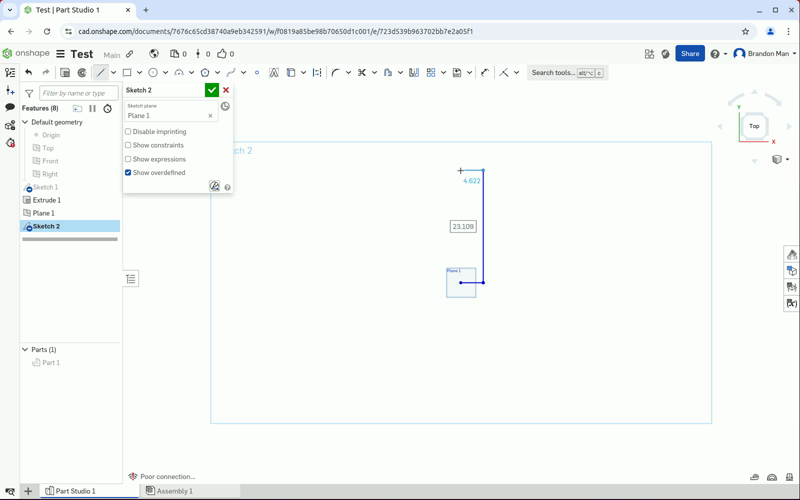
key_up(shift)
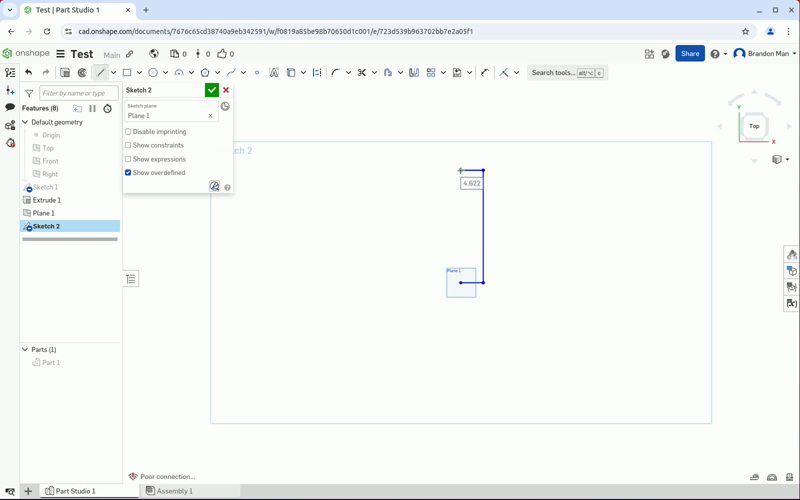
key_down(shift)
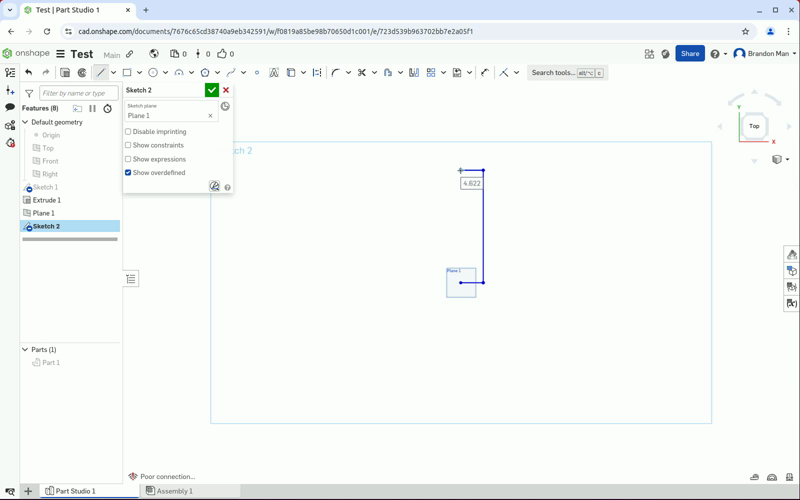
mouse_move(460, 282)
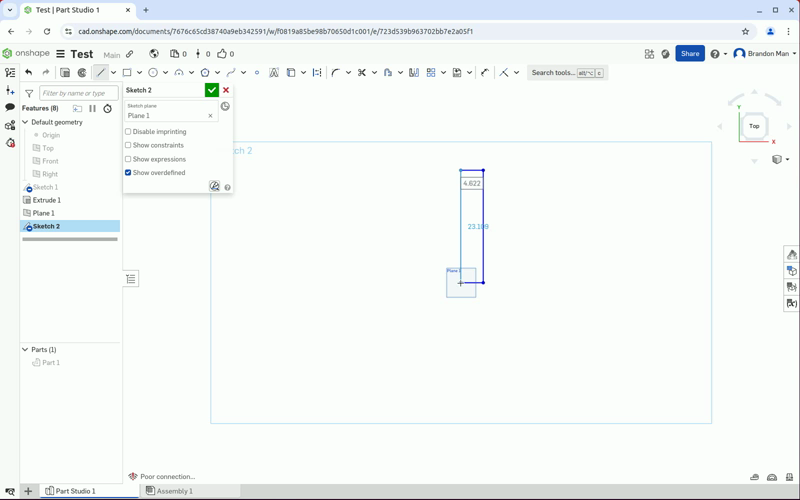
key_up(shift)
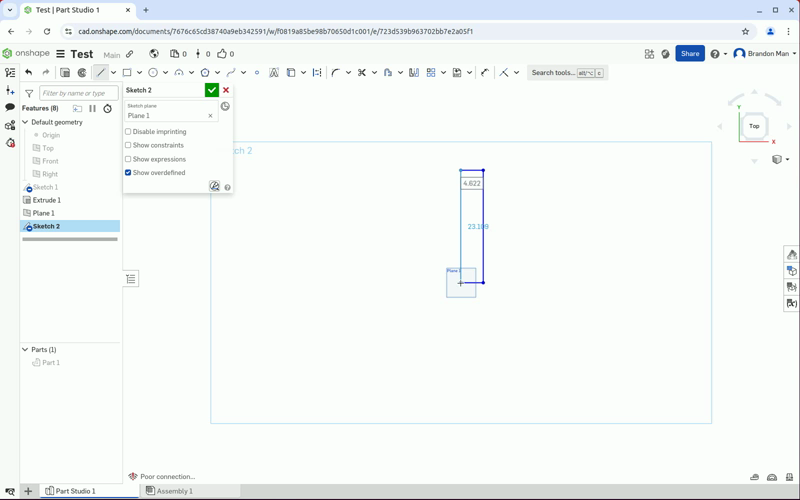
click(460, 282)
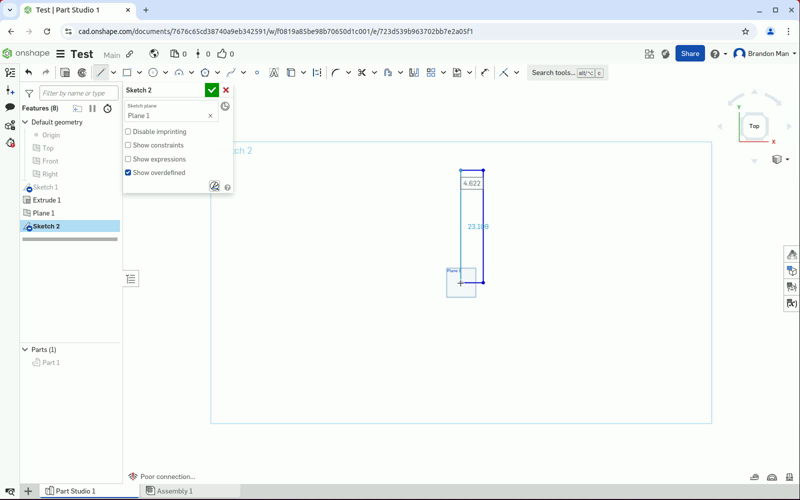
key(esc)
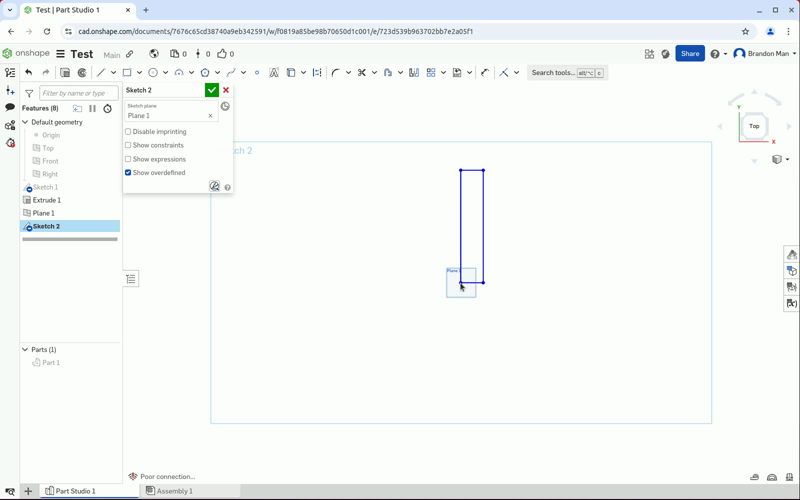
mouse_move(463, 251)
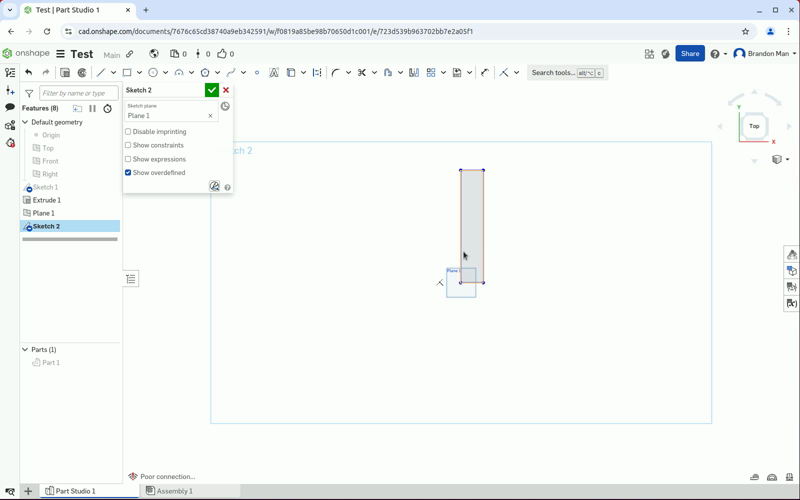
click(463, 251)
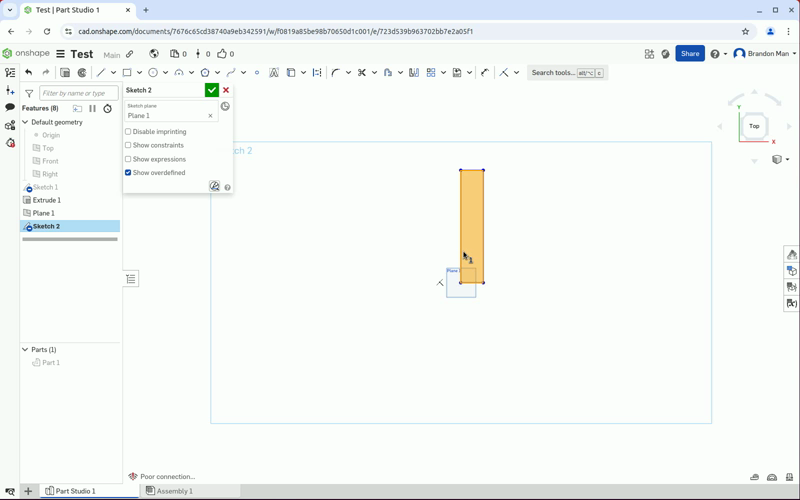
mouse_move(73, 352)
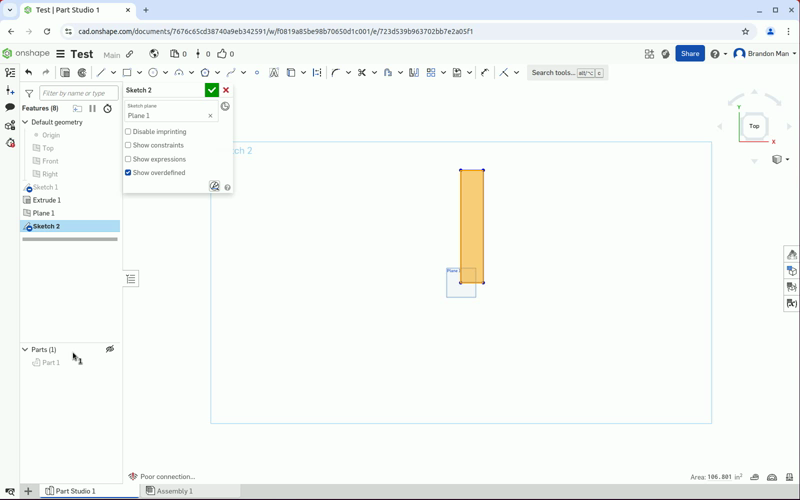
key(shift+y)
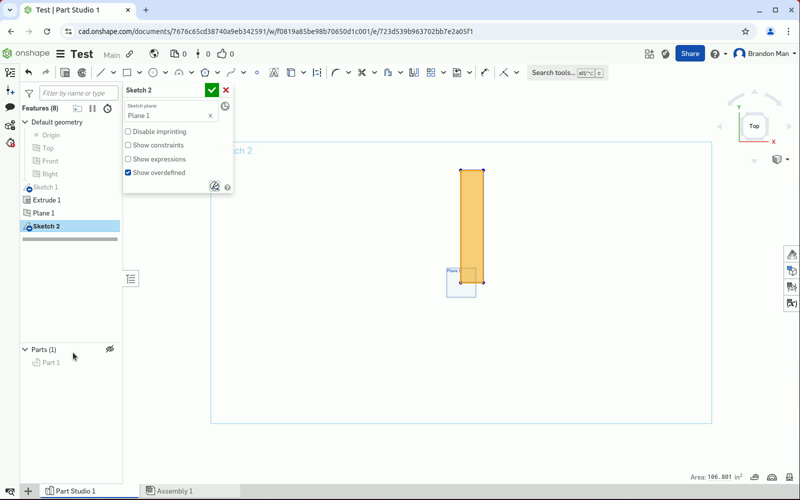
key(shift+e)
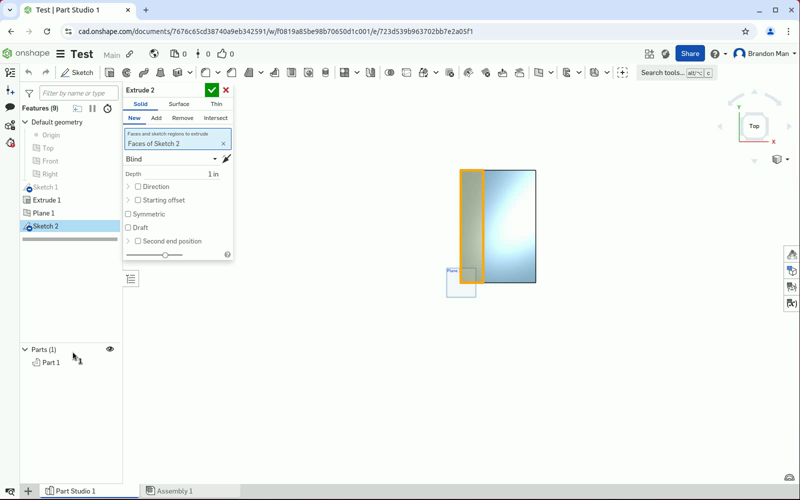
mouse_move(143, 106)
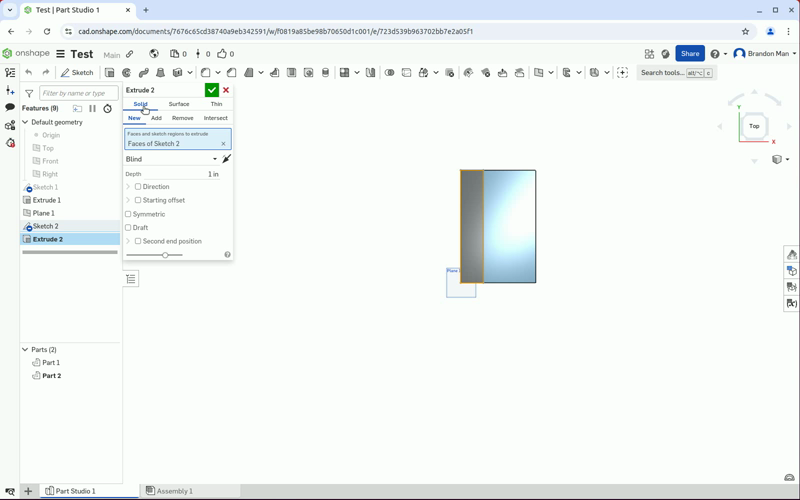
click(143, 106)
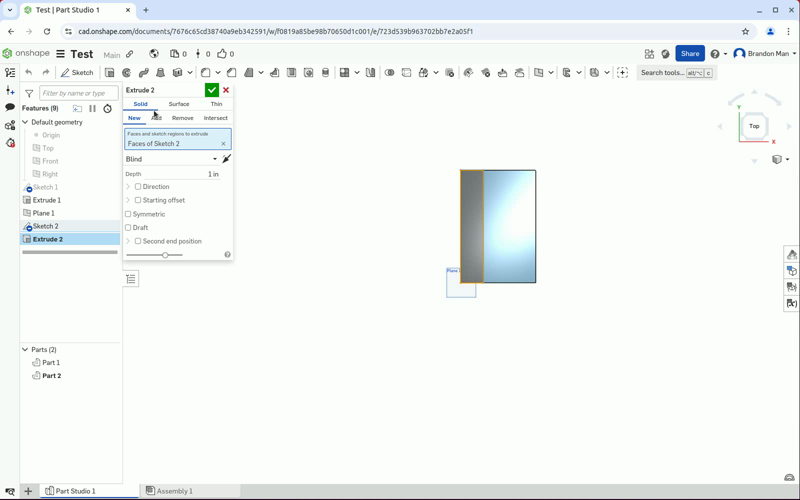
mouse_move(186, 120)
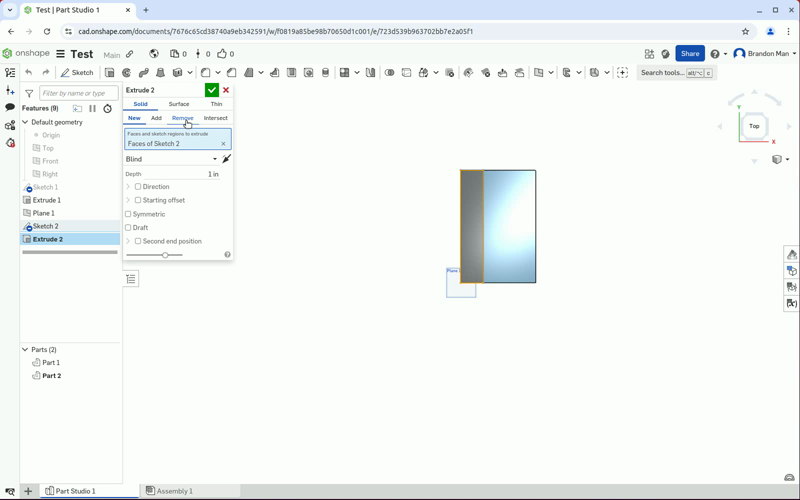
click(186, 120)
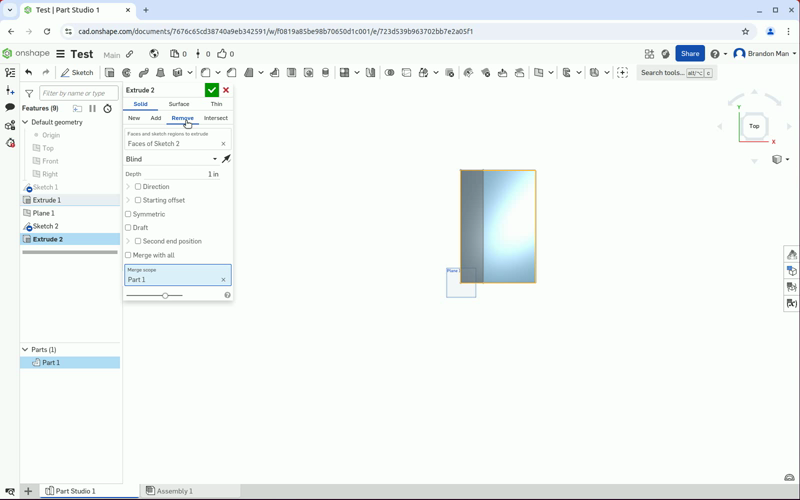
key(tab, 4)
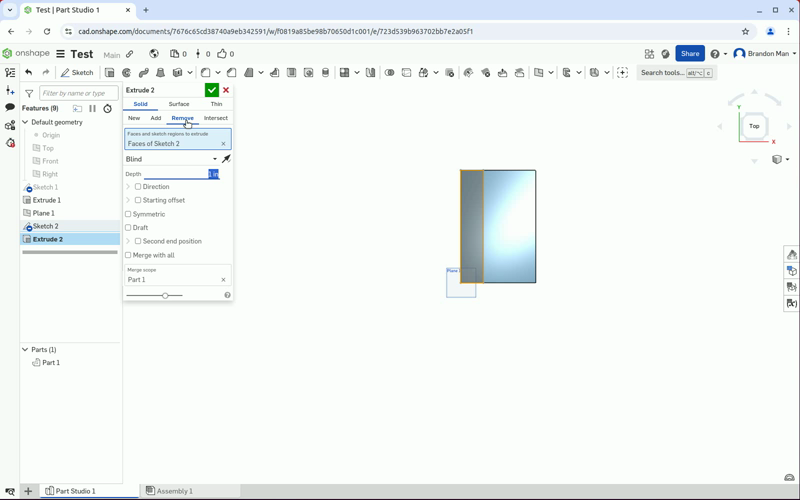
text(4.574)
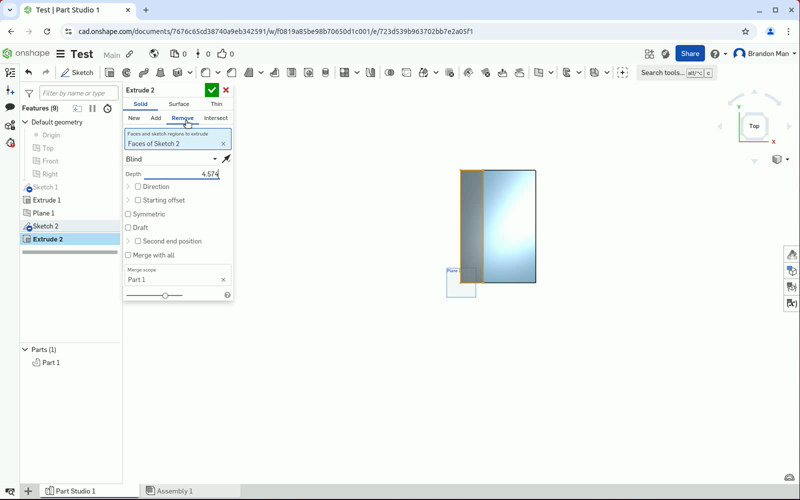
key(tab, 6)
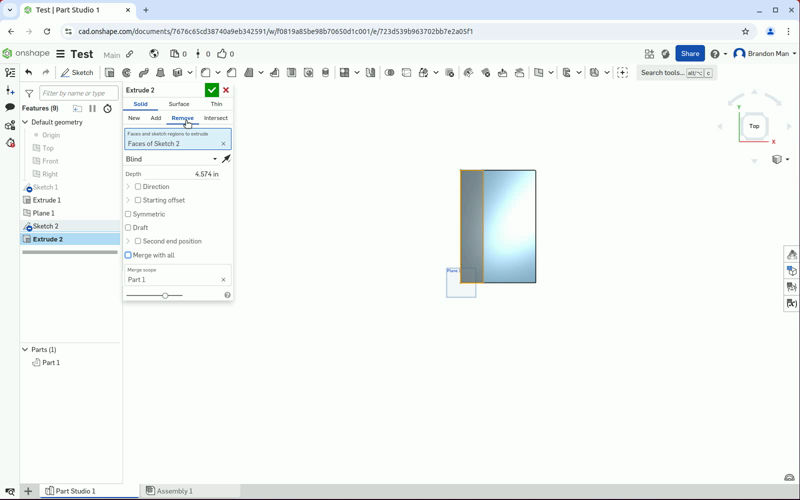
key(space)
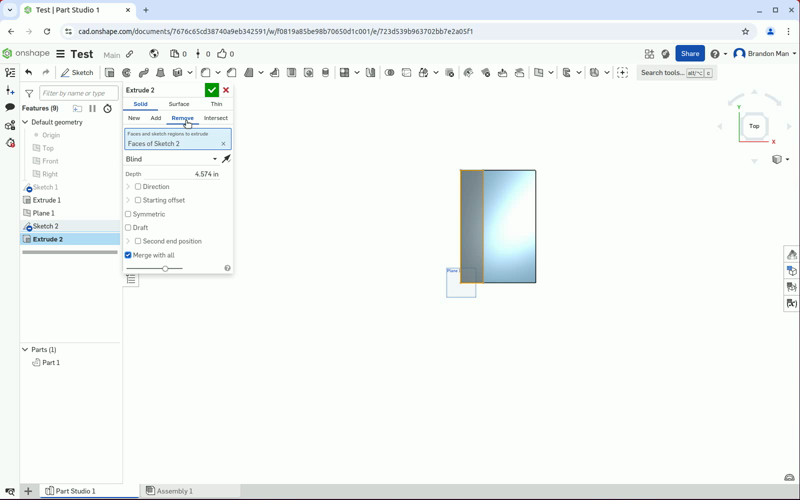
key(enter)
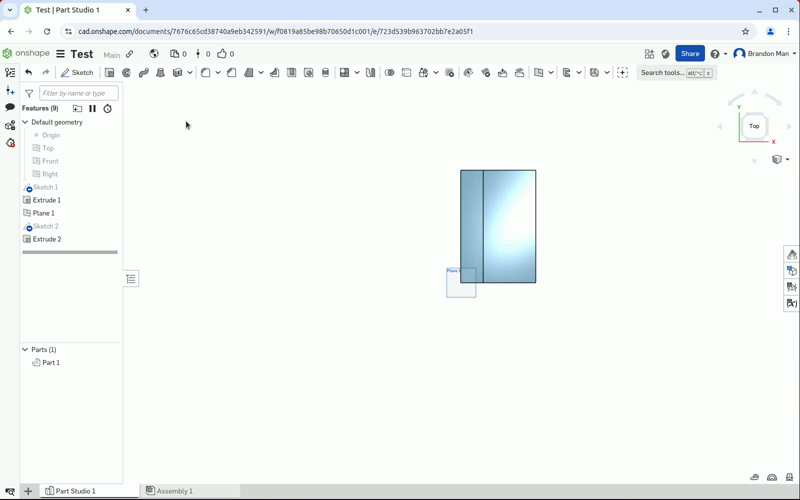
key(shift+h)
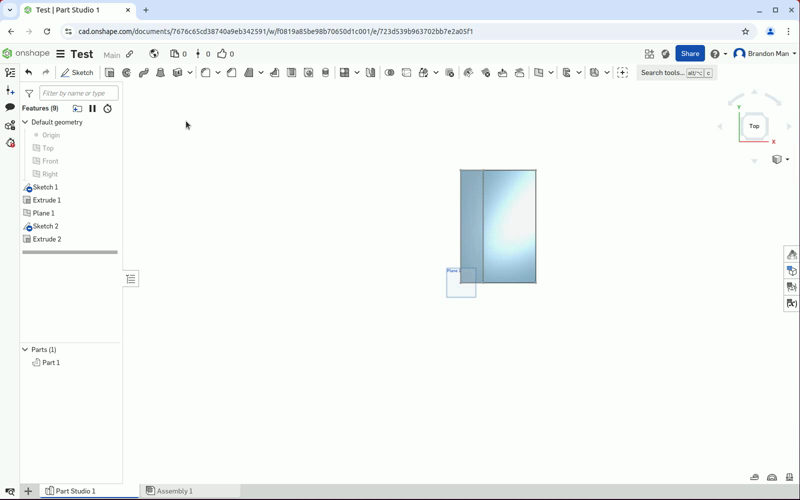
key(shift+h)
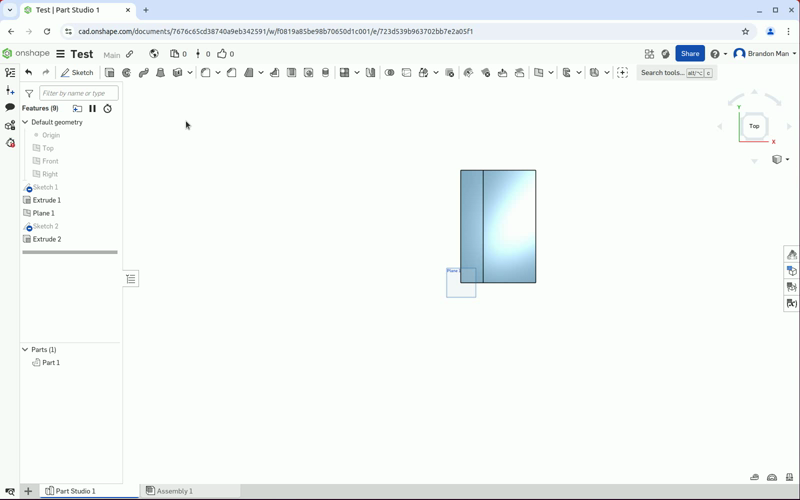
mouse_move(73, 189)
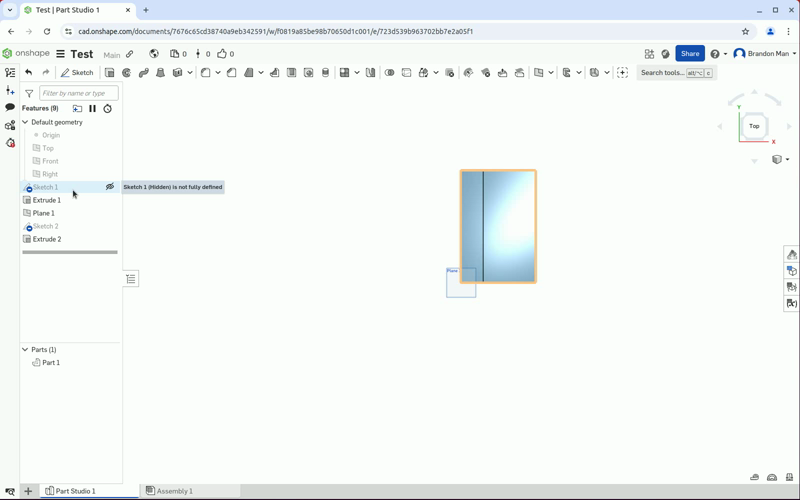
click(73, 189)
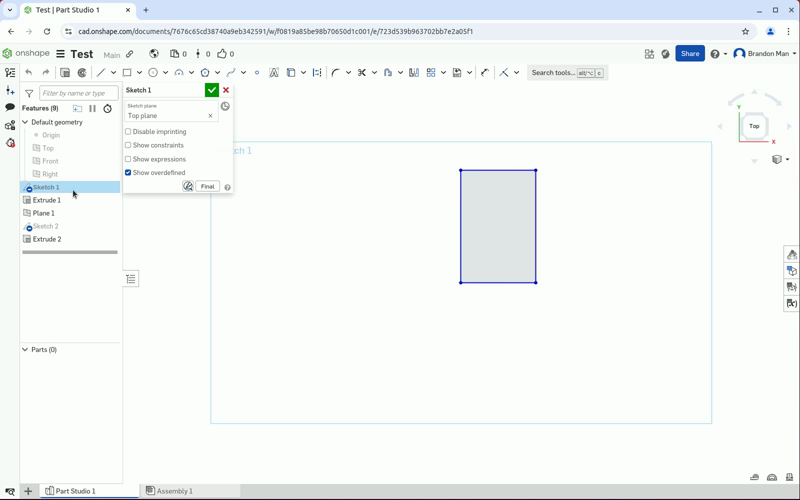
mouse_move(229, 92)
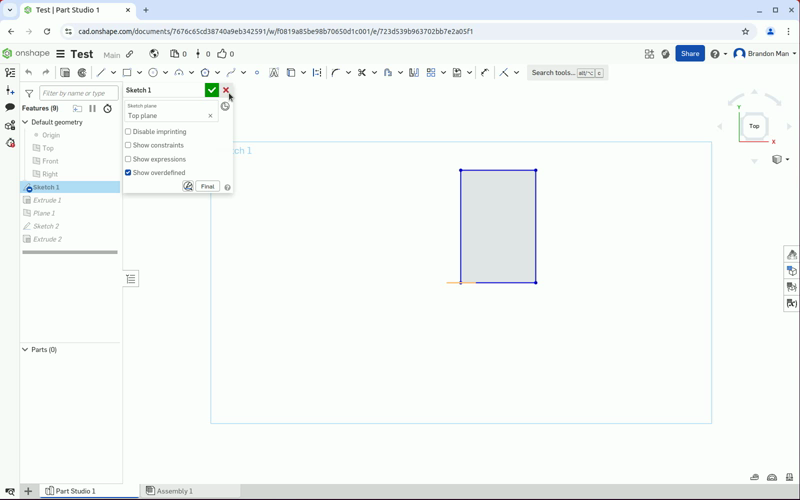
click(229, 92)
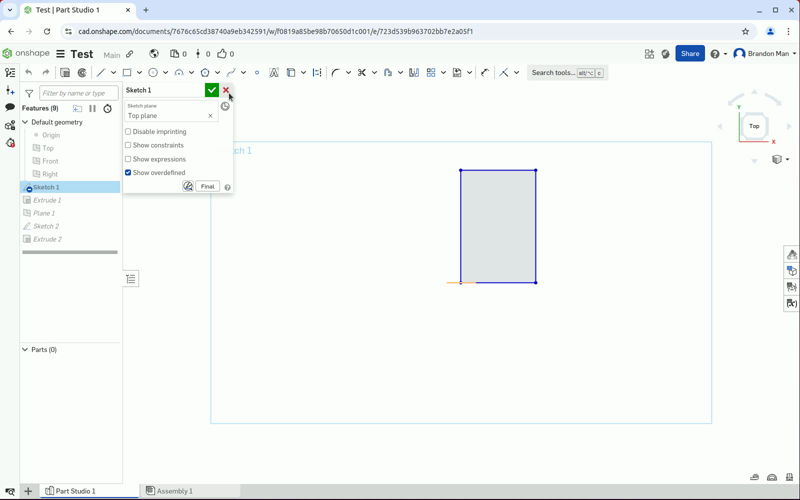
key(shift+s)
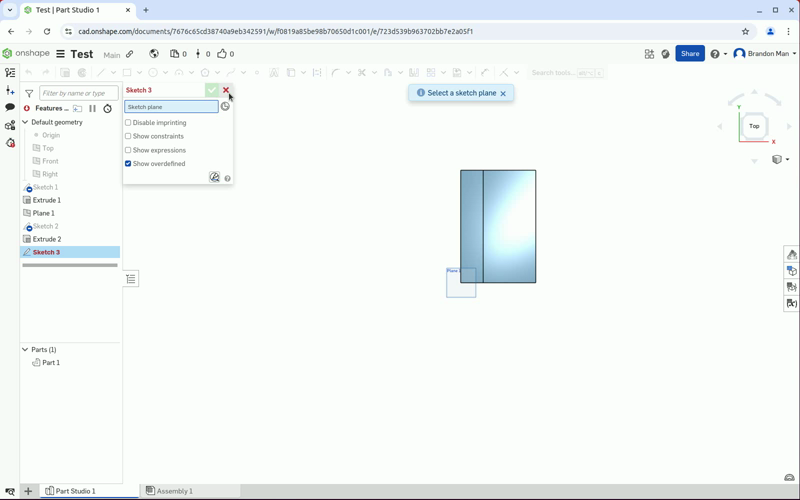
mouse_move(73, 215)
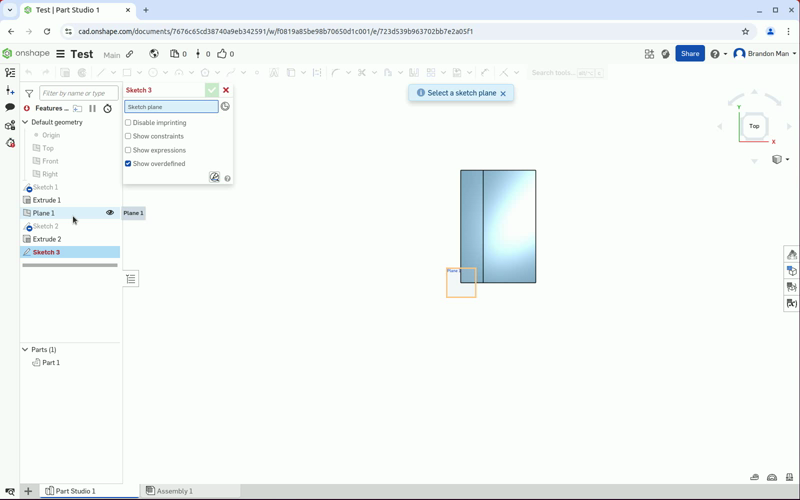
click(73, 215)
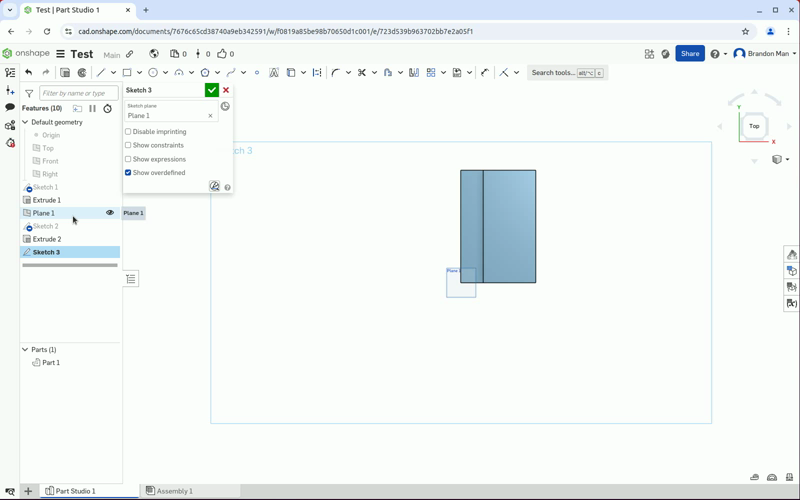
mouse_move(73, 352)
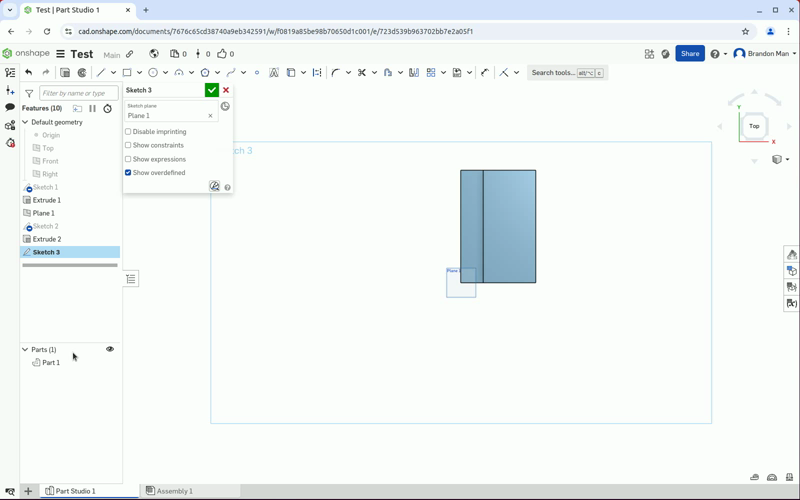
key(y)
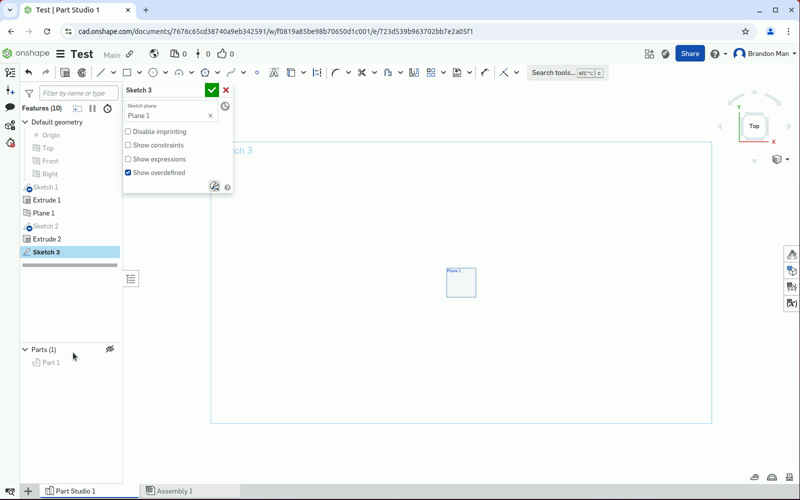
key(c)
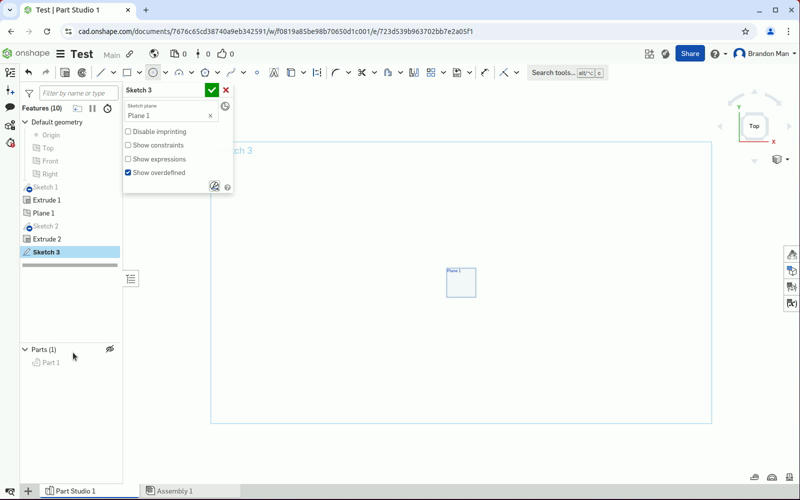
key_down(shift)
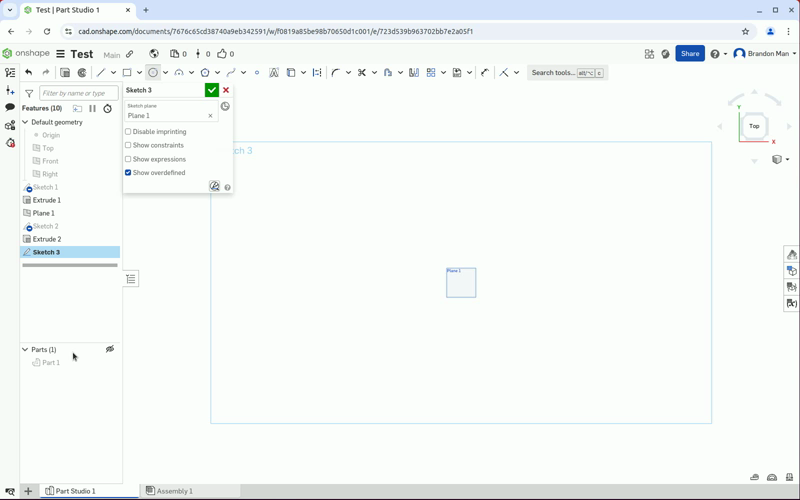
mouse_move(510, 226)
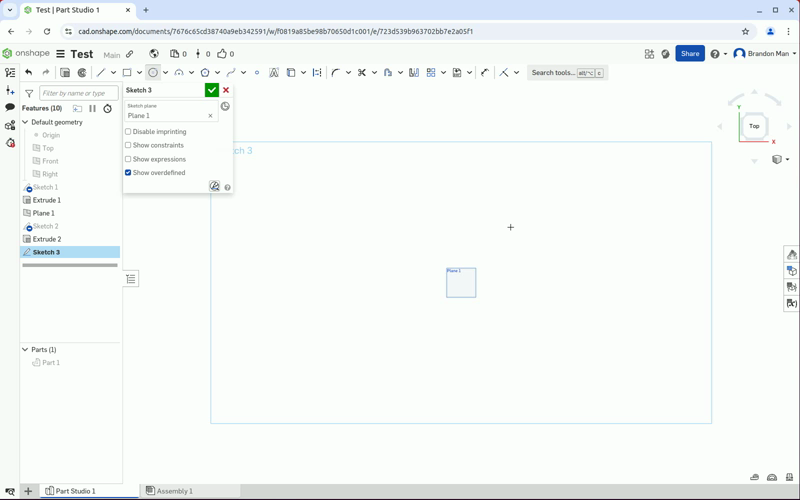
click(510, 226)
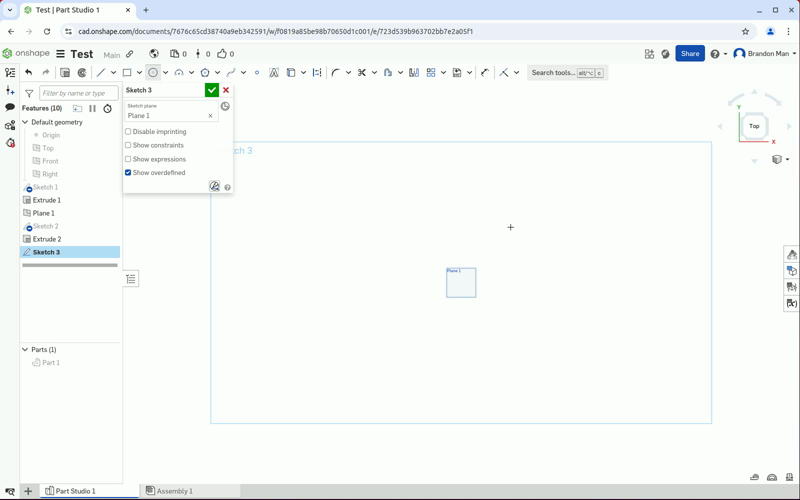
key_up(shift)
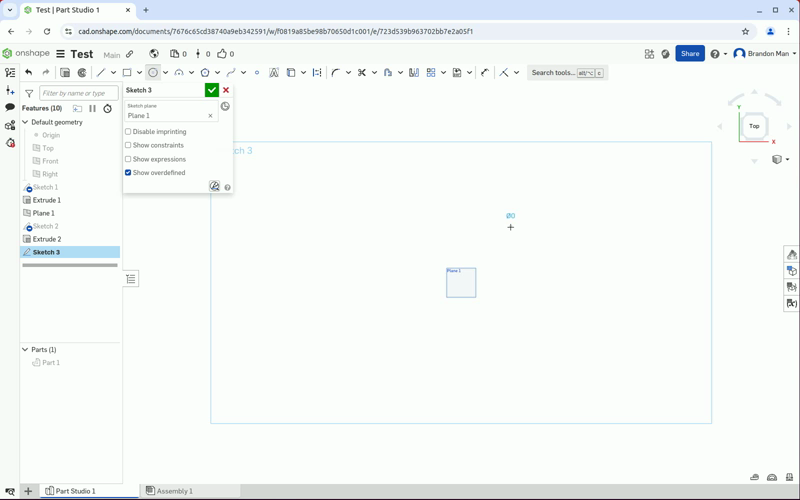
mouse_move(526, 226)
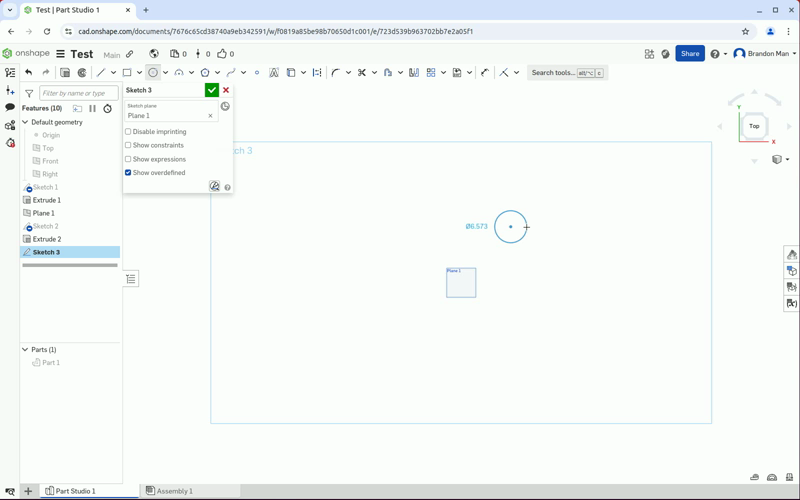
click(526, 226)
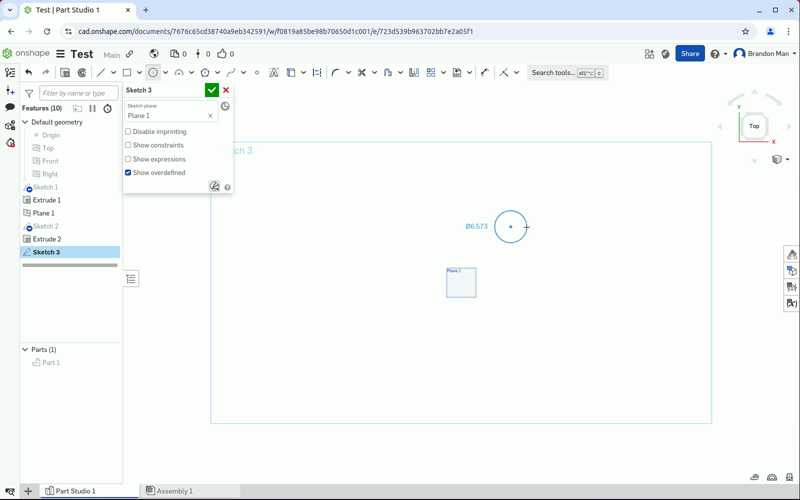
key(esc)
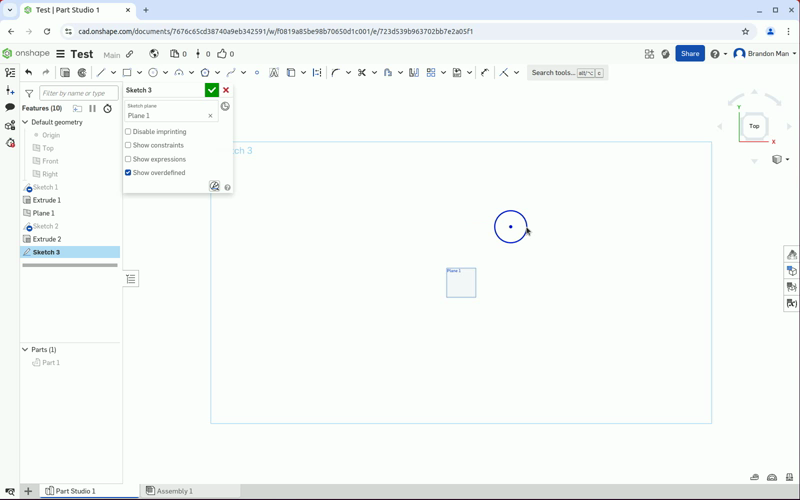
mouse_move(512, 236)
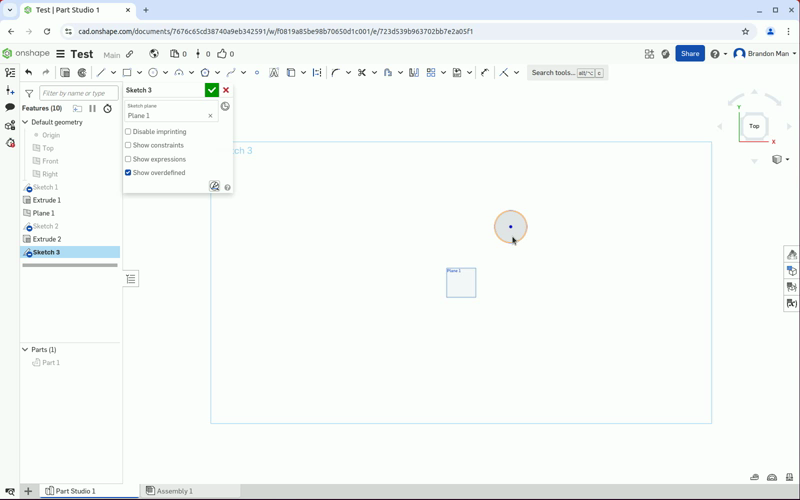
scroll(6)
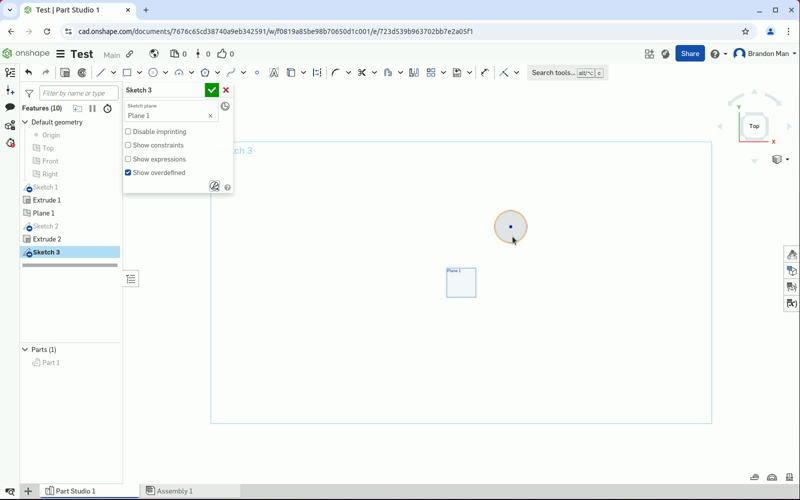
scroll(6)
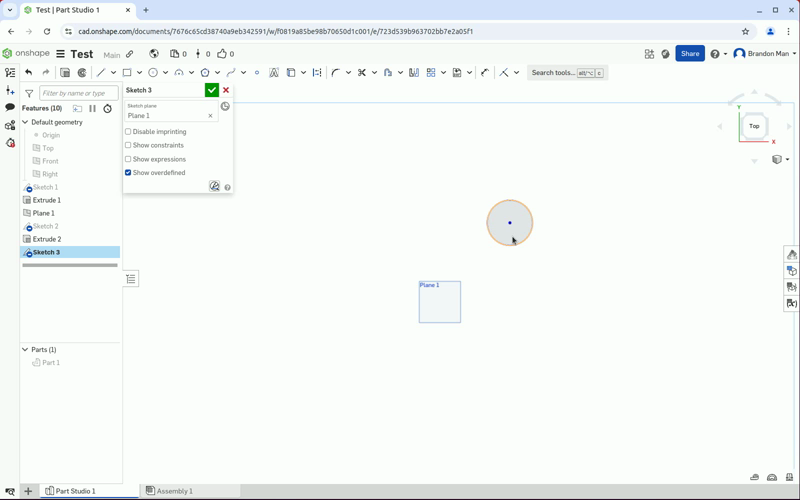
scroll(6)
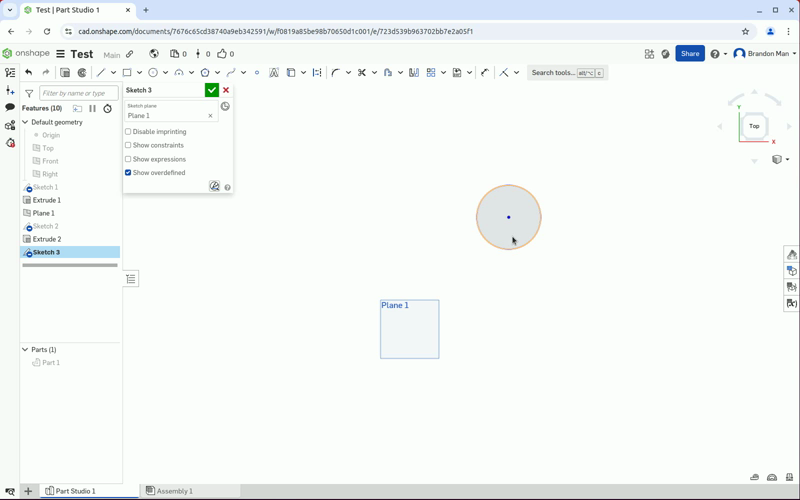
scroll(6)
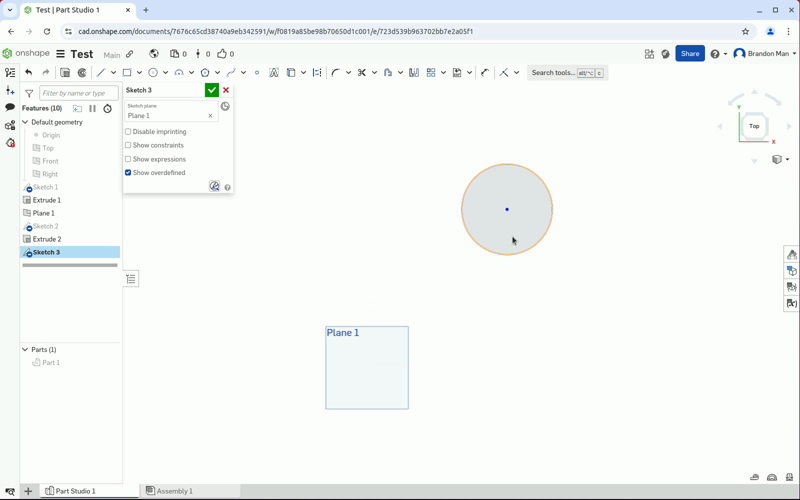
scroll(6)
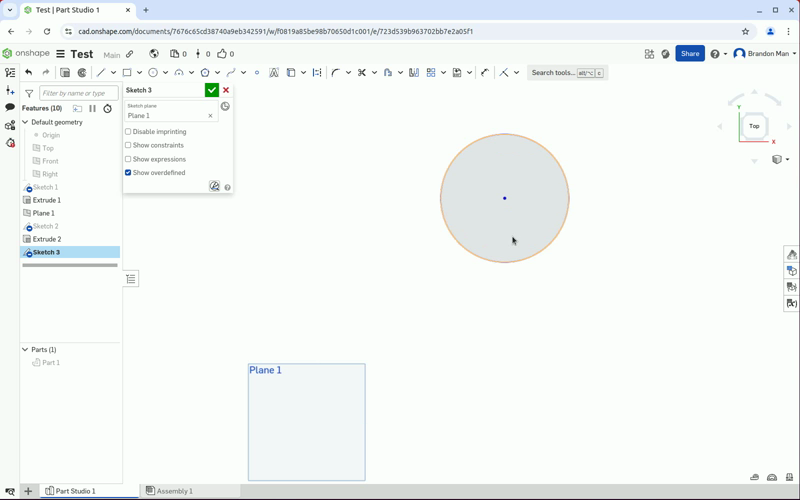
scroll(6)
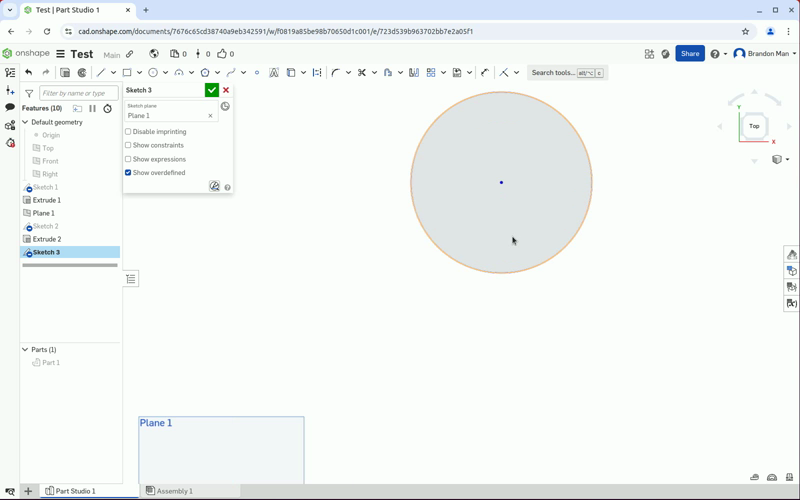
scroll(6)
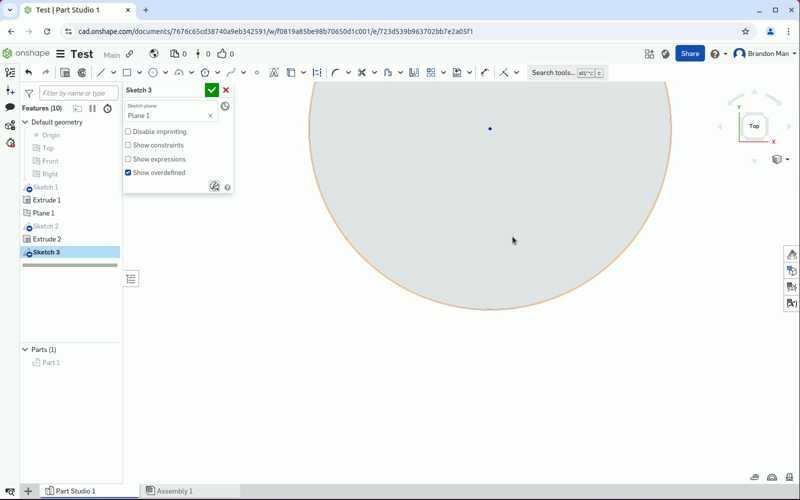
click(512, 236)
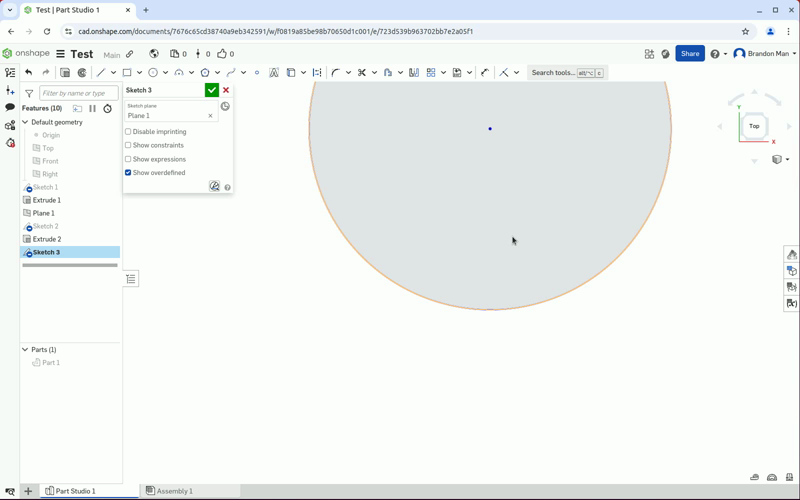
scroll(-6)
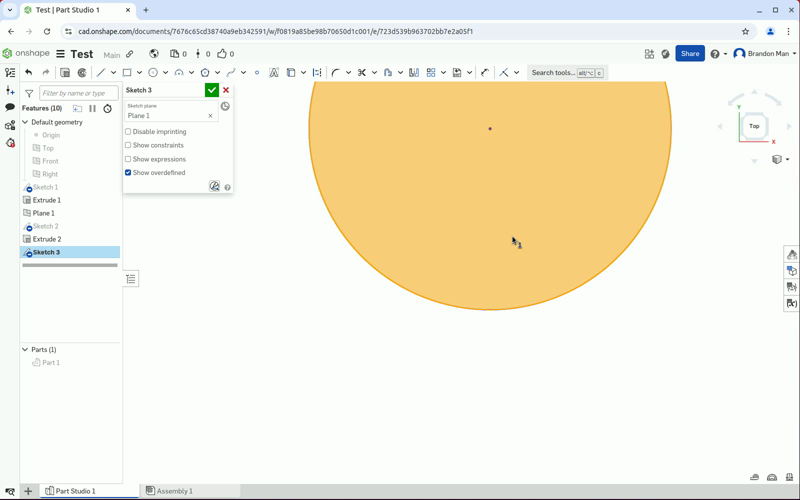
scroll(-6)
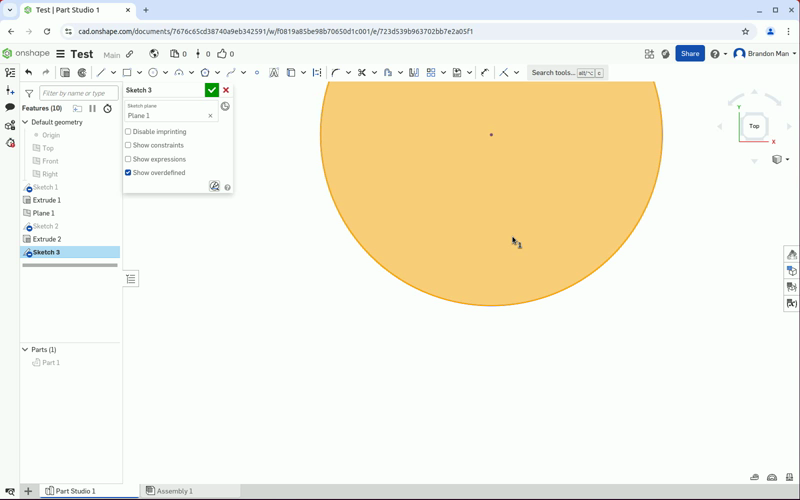
scroll(-6)
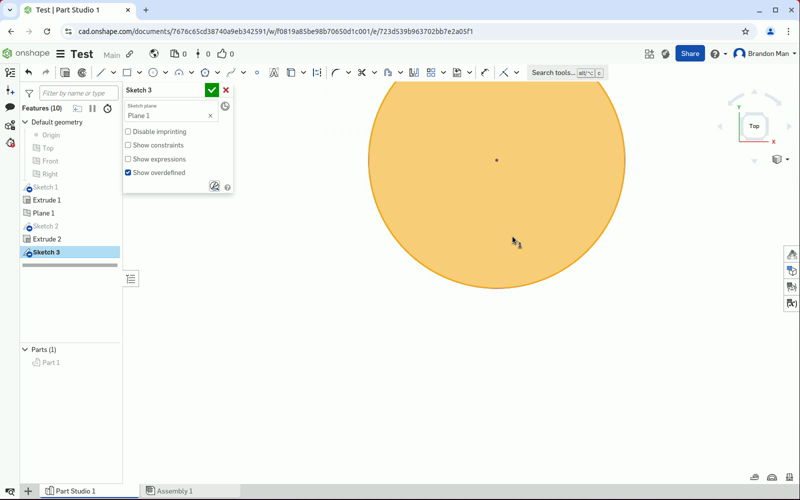
scroll(-6)
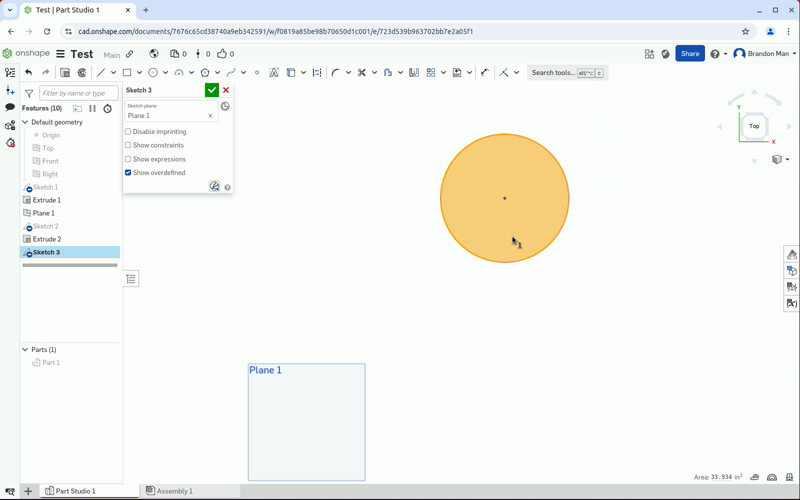
scroll(-6)
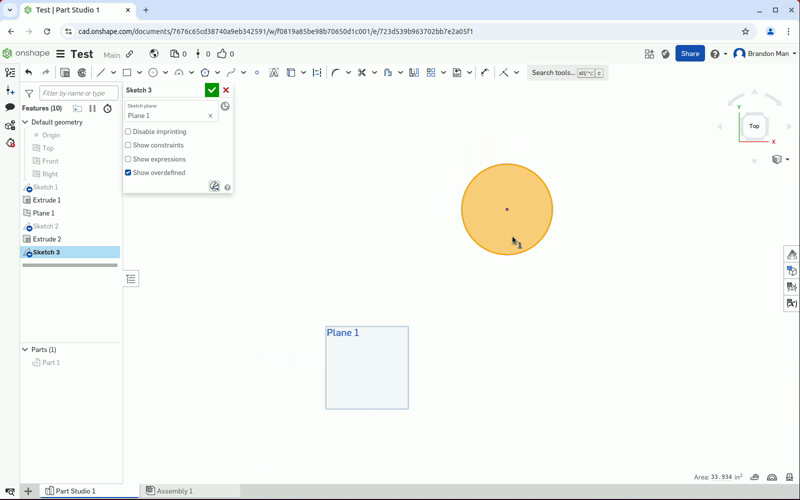
scroll(-6)
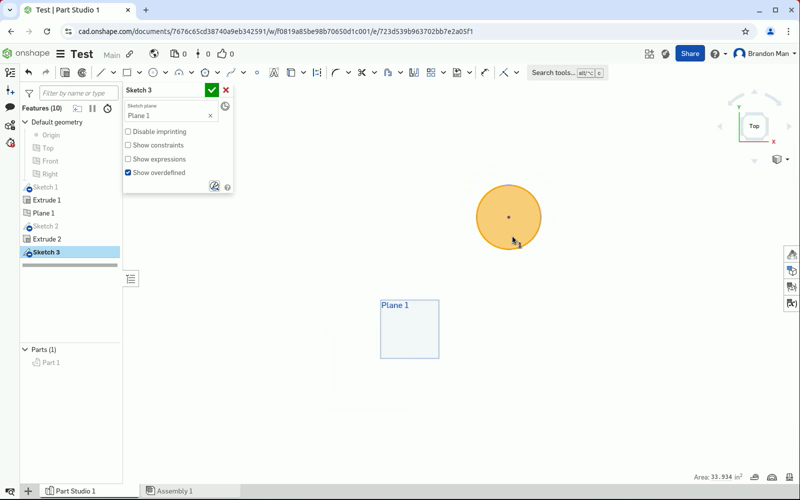
scroll(-6)
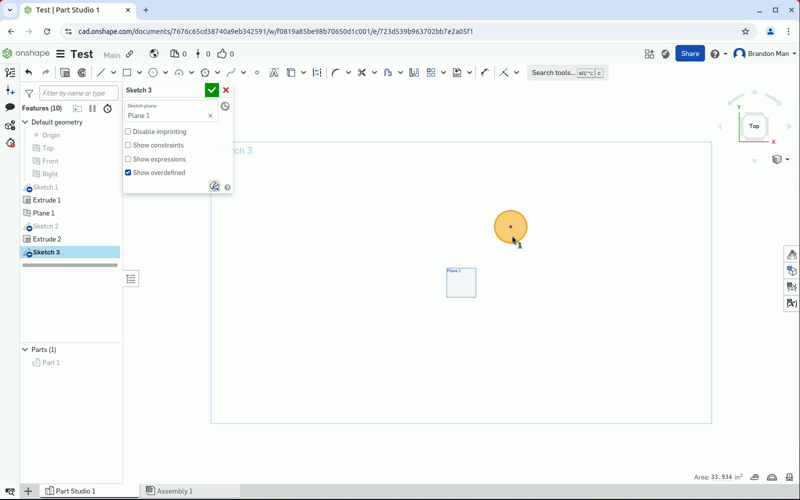
mouse_move(73, 352)
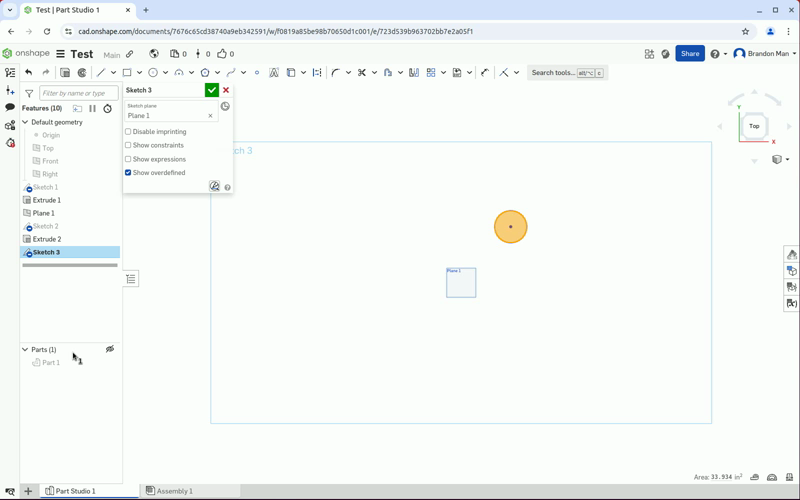
key(shift+y)
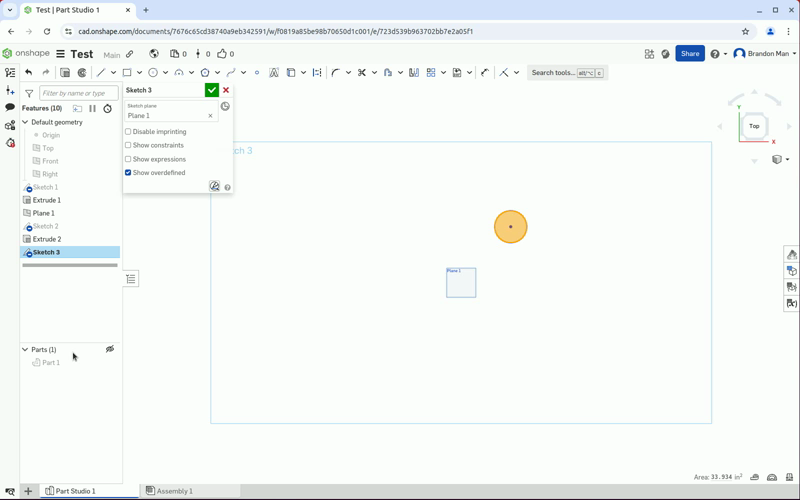
key(shift+e)
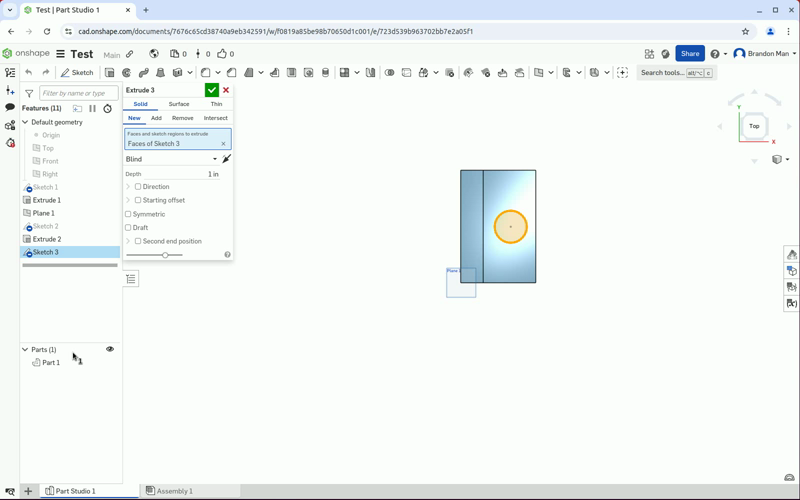
mouse_move(143, 106)
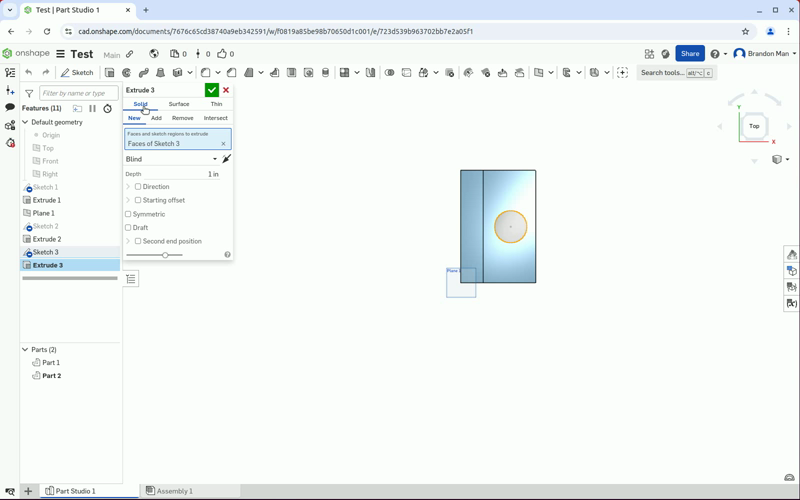
click(143, 106)
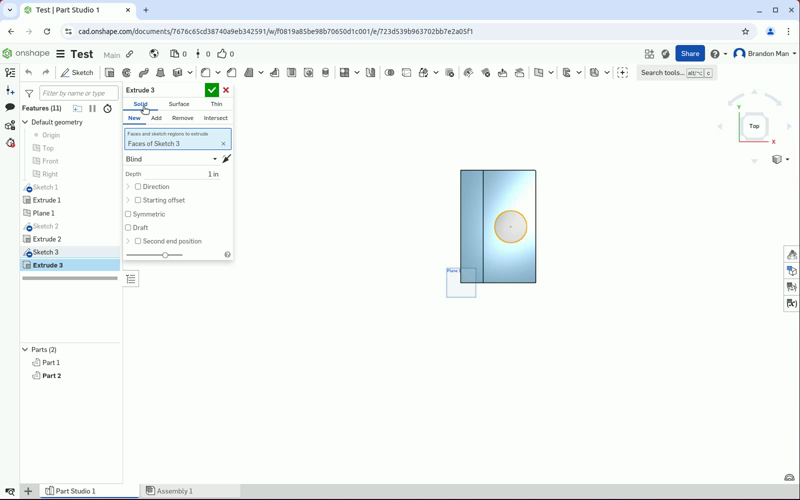
mouse_move(186, 120)
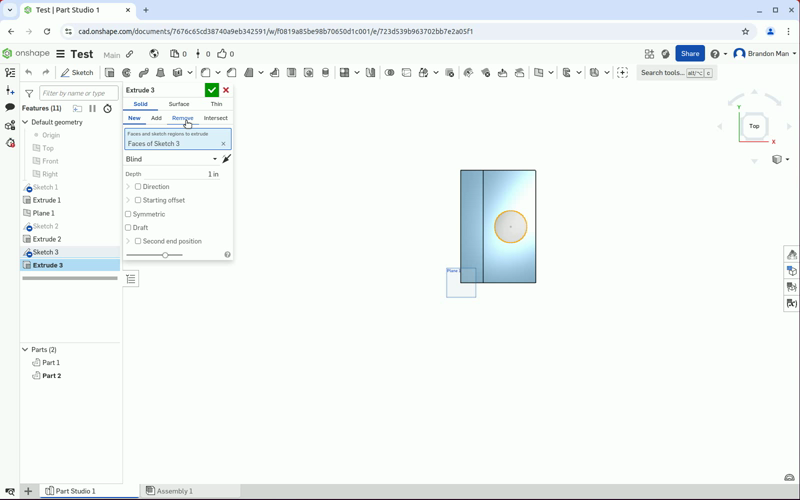
click(186, 120)
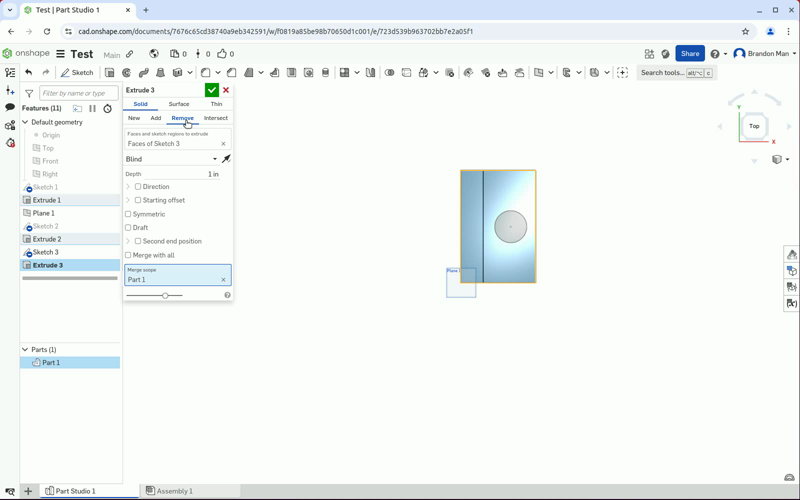
key(tab, 4)
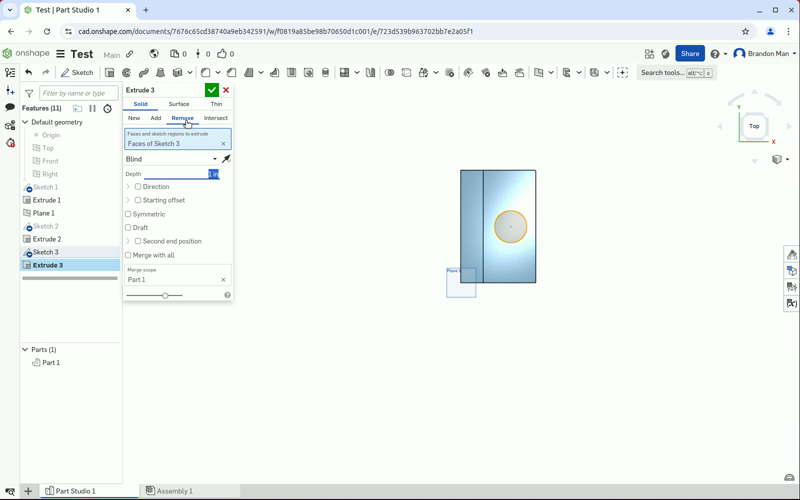
text(30.811)
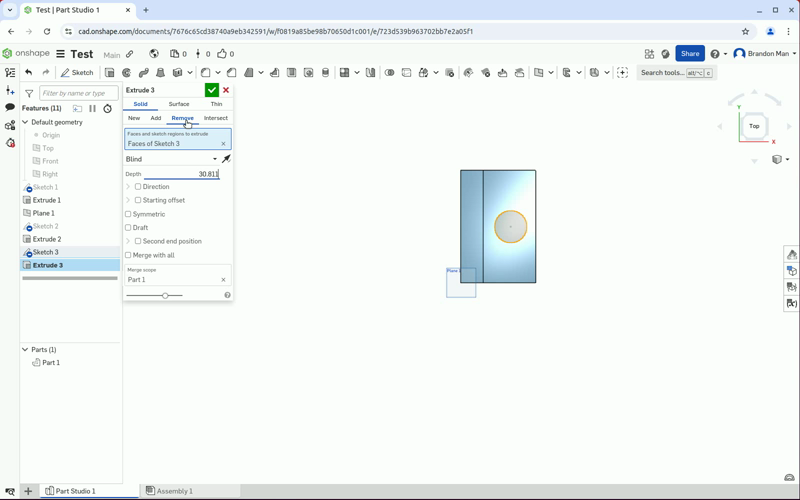
key(tab, 6)
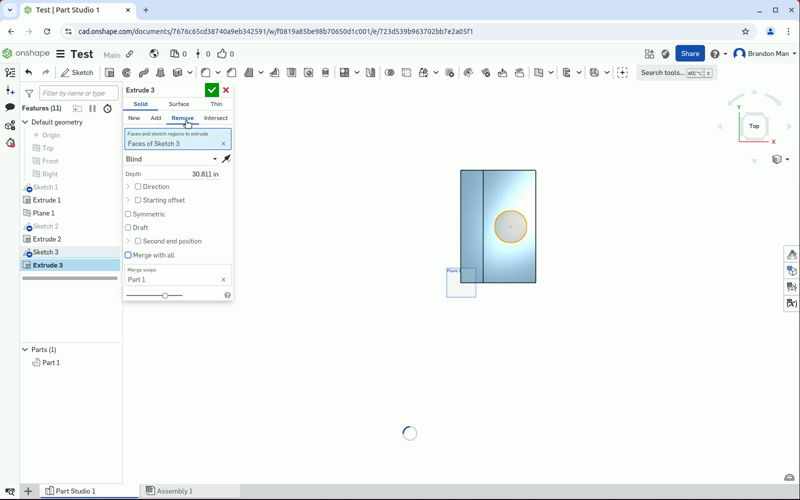
key(space)
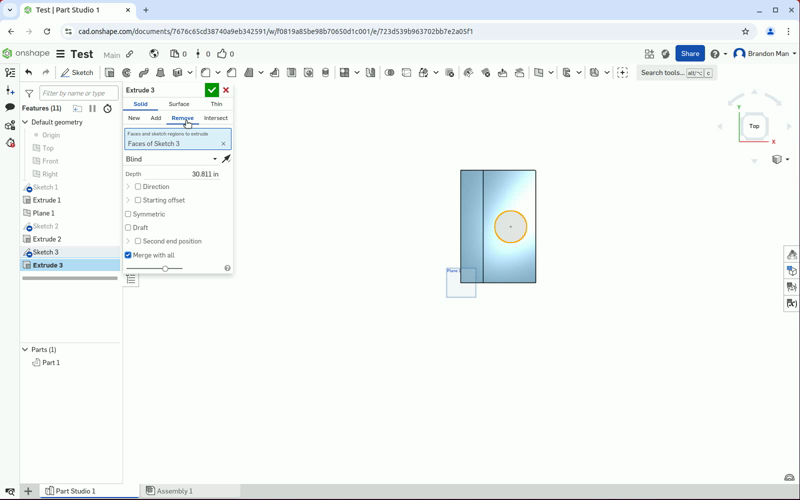
key(enter)
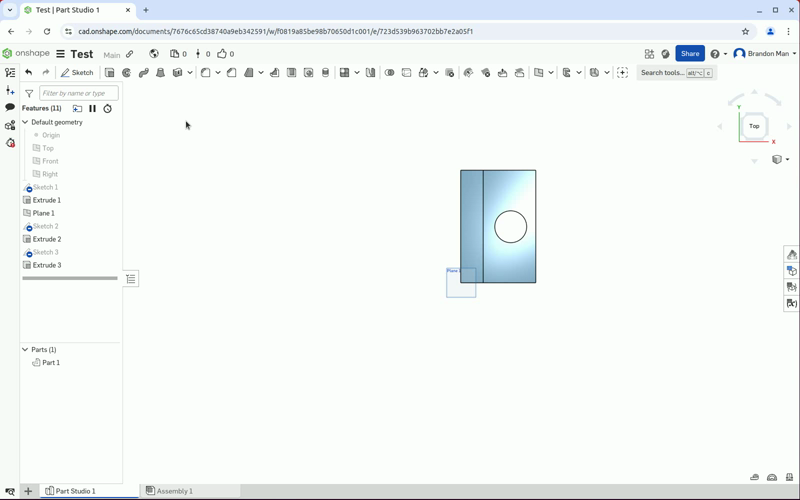
key(shift+h)
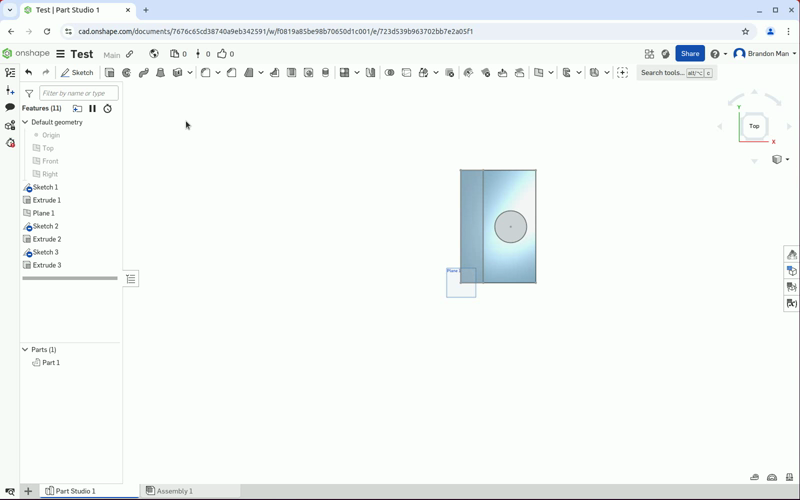
key(shift+h)
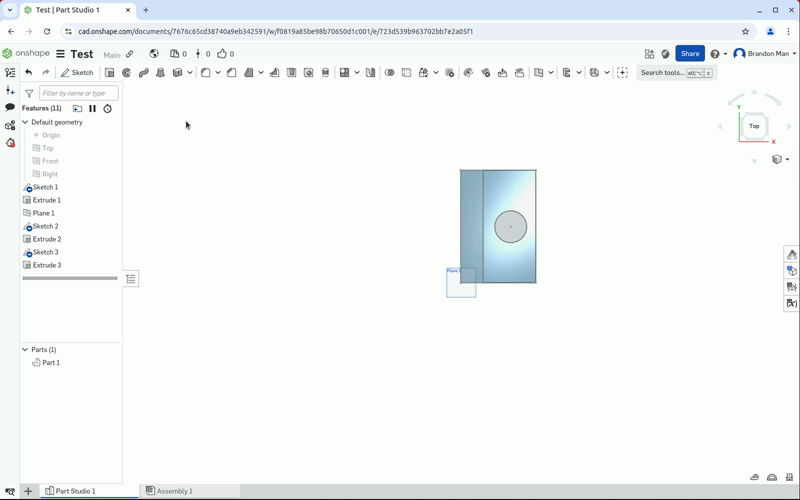
key(shift+7)
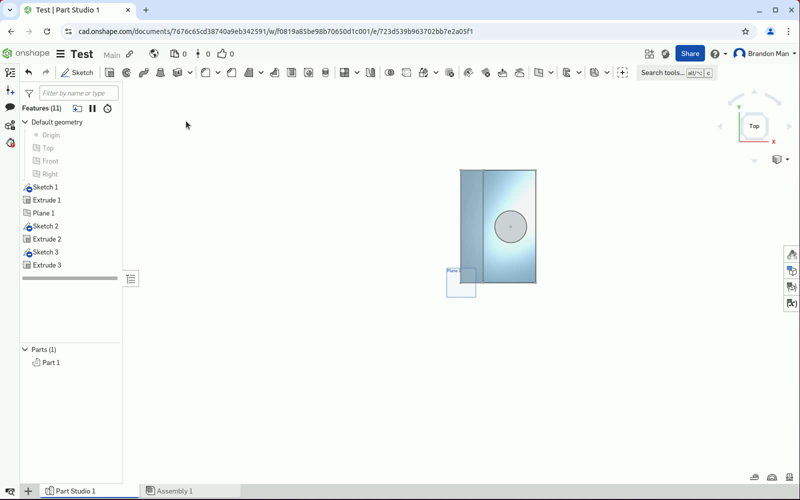
key(up, 3)
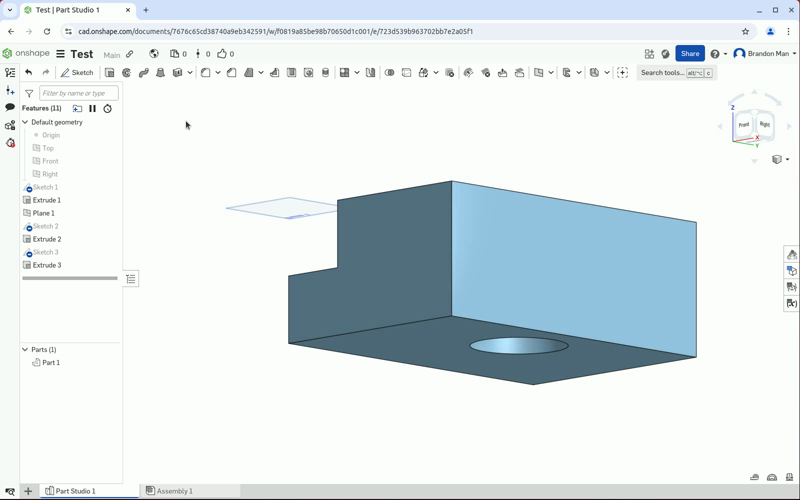
key(left, 3)
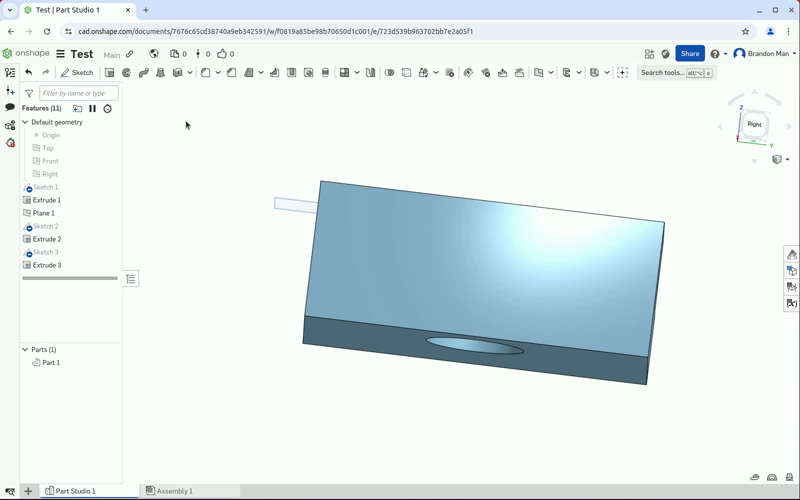
key(right, 3)
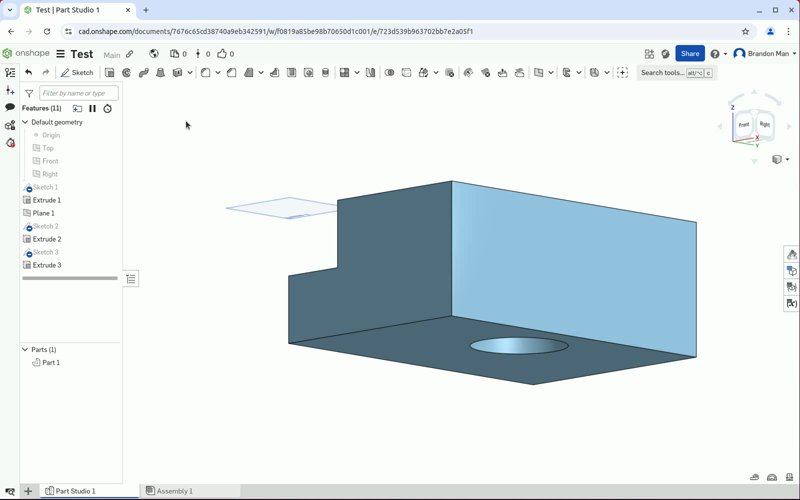
key(down, 3)
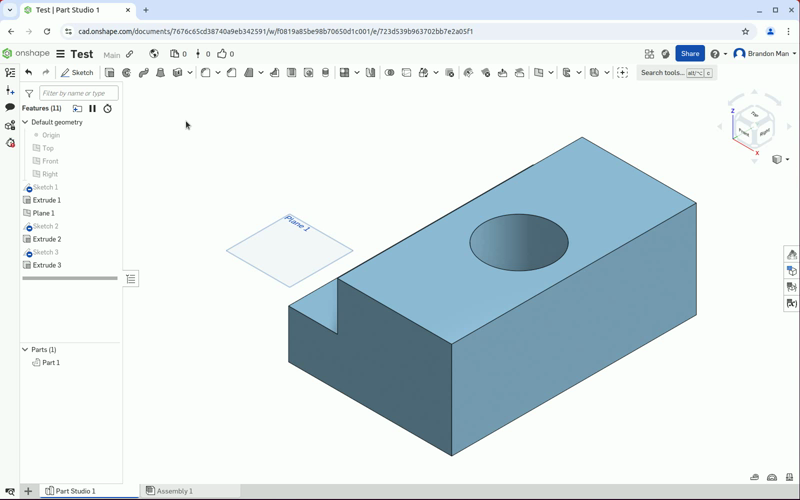
mouse_move(73, 189)
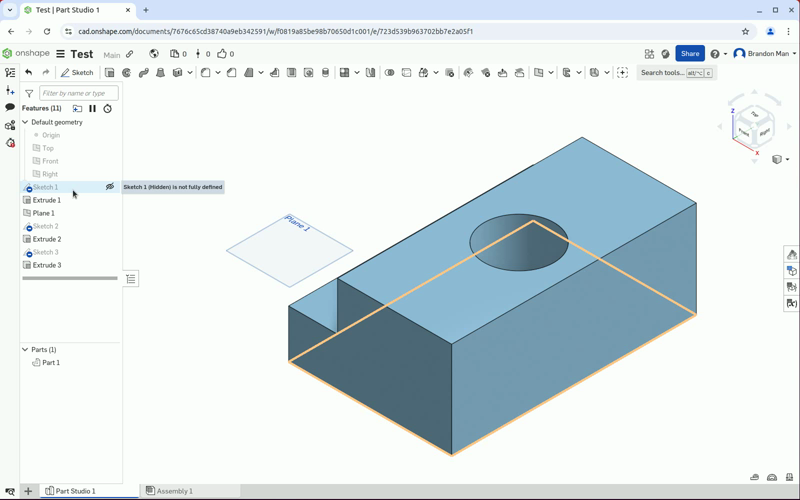
click(73, 189)